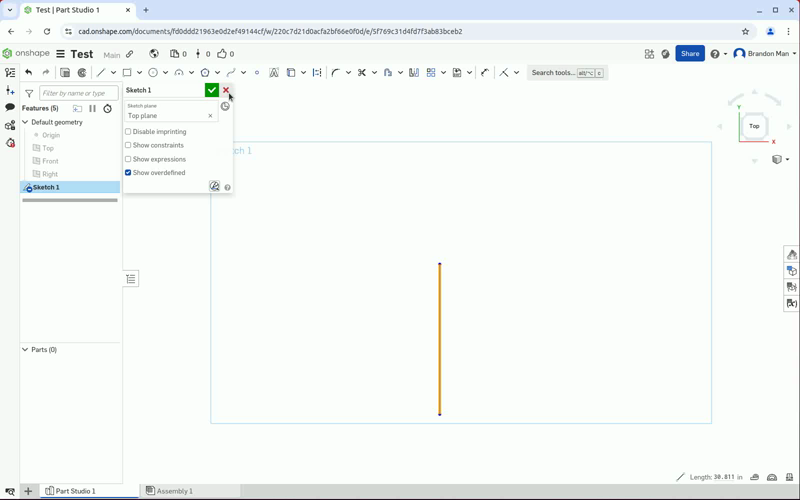
key(shift+h)
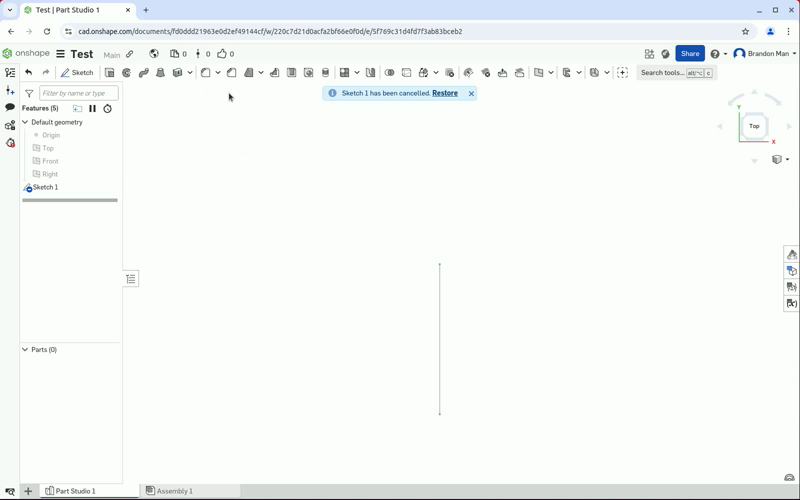
key(shift+s)
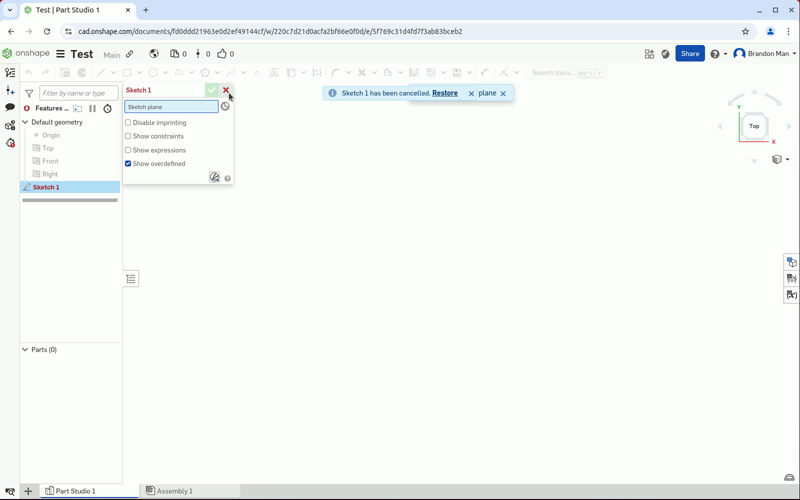
mouse_move(73, 150)
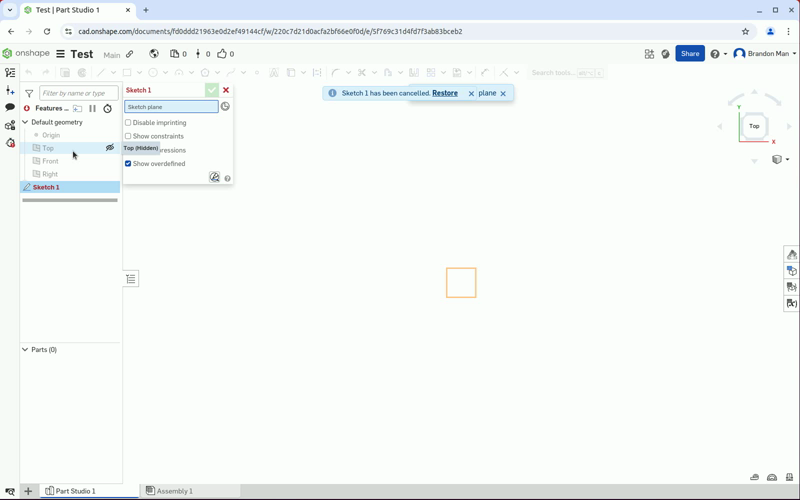
click(73, 150)
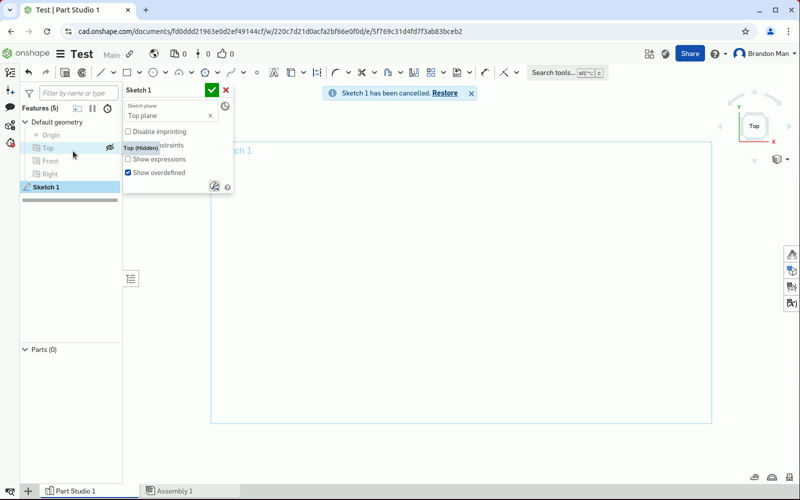
mouse_move(73, 352)
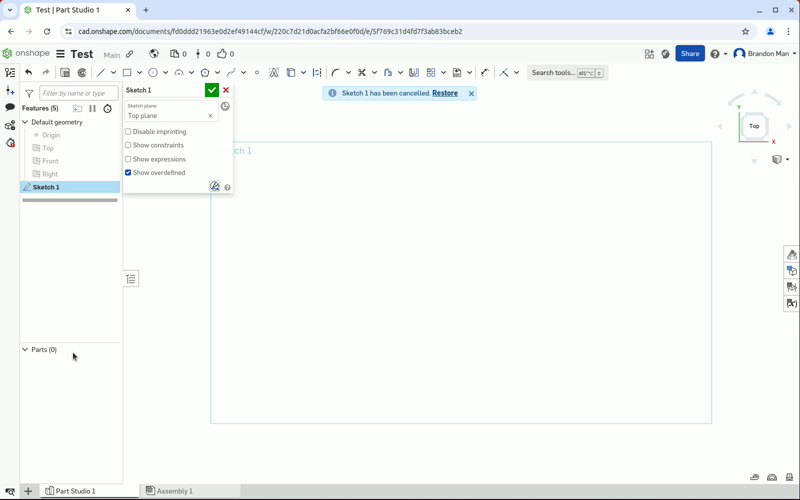
key(y)
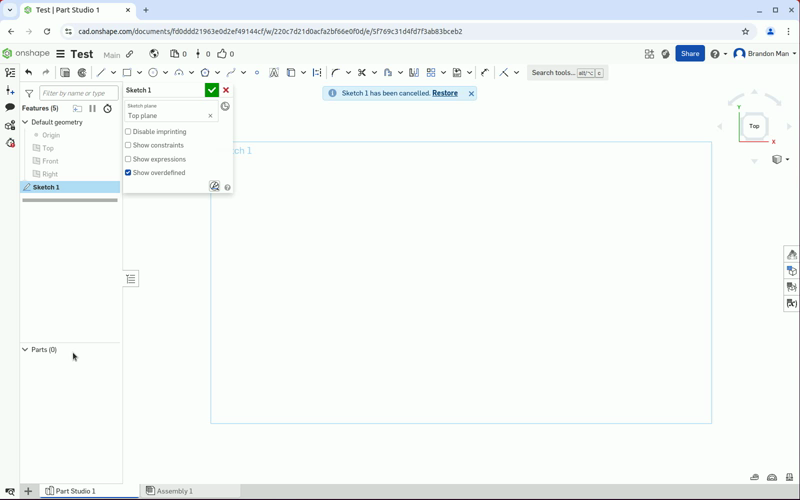
key(l)
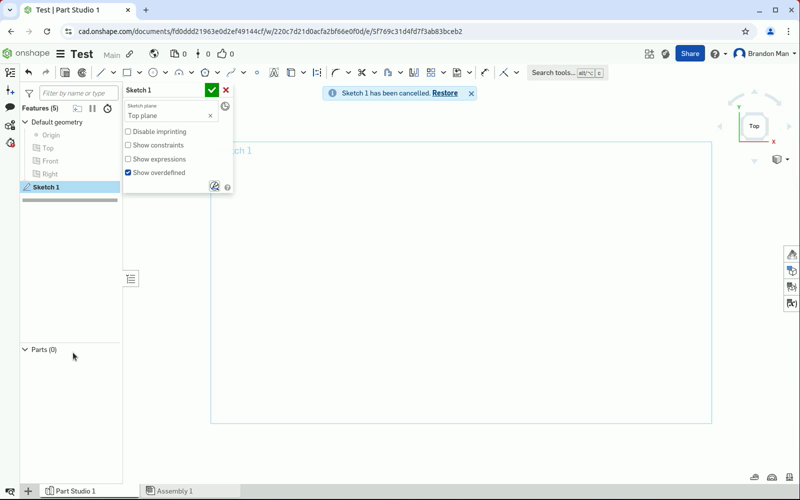
key_down(shift)
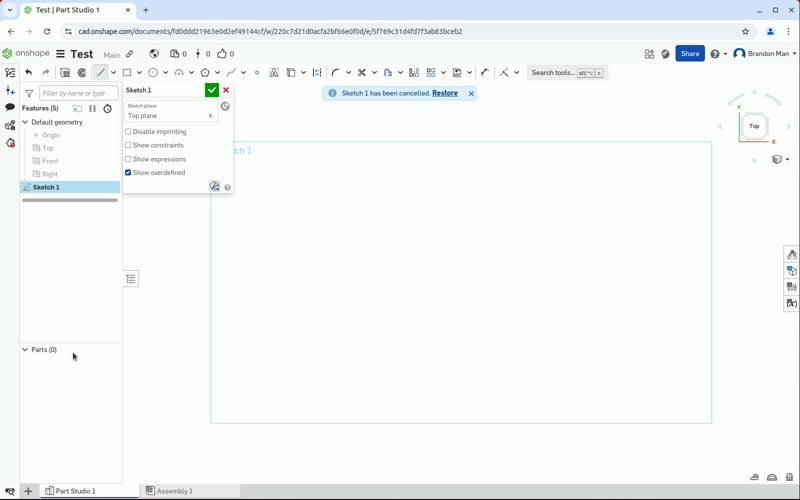
mouse_move(349, 282)
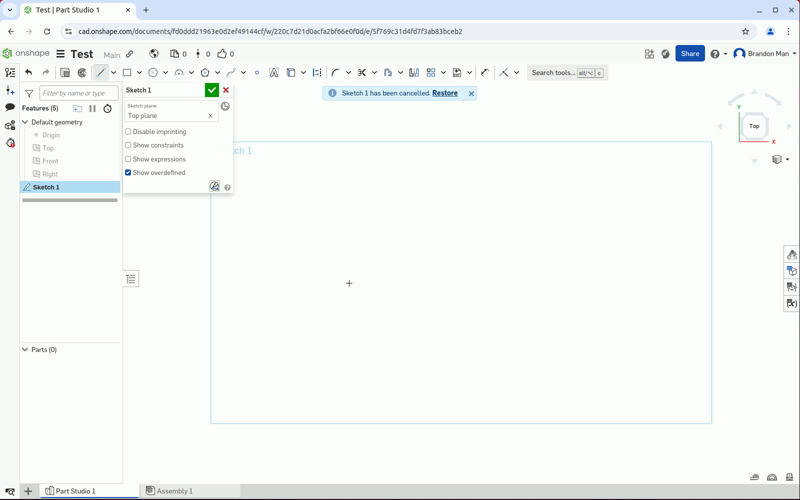
click(349, 282)
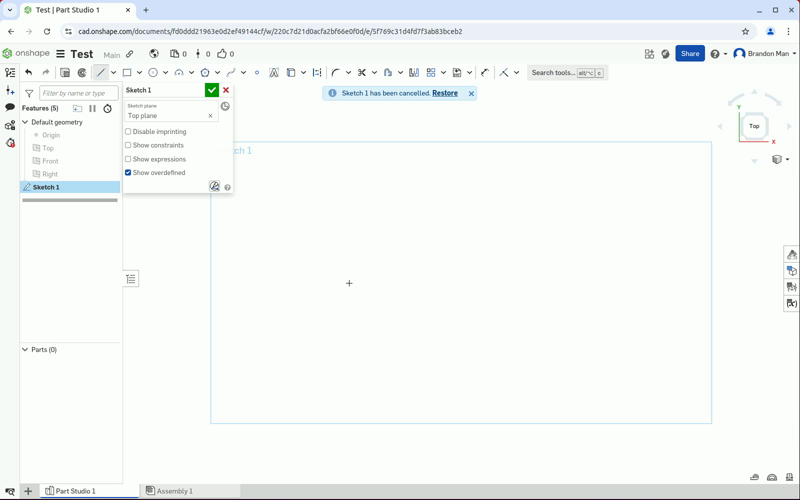
key_up(shift)
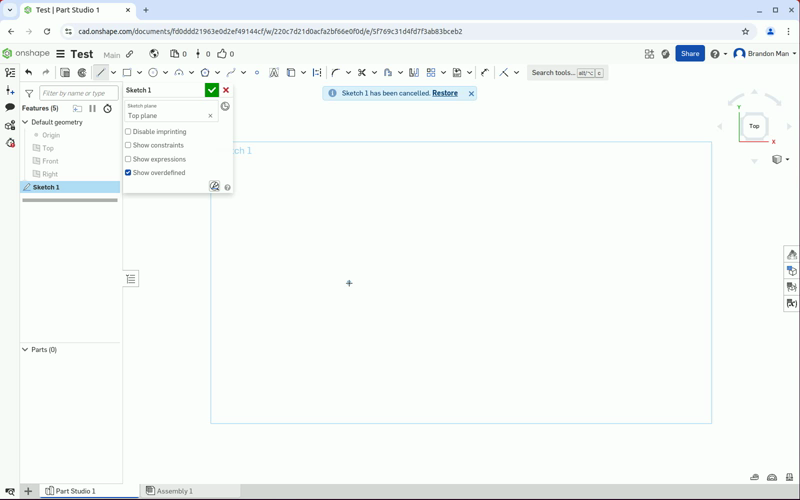
key_down(shift)
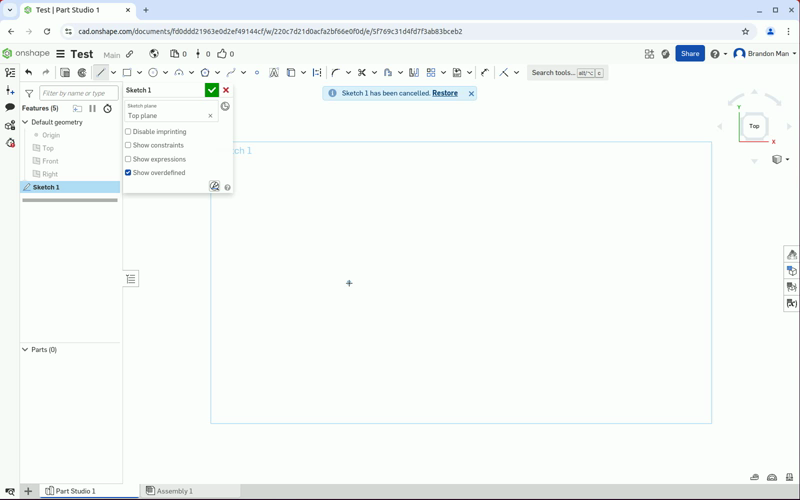
mouse_move(405, 378)
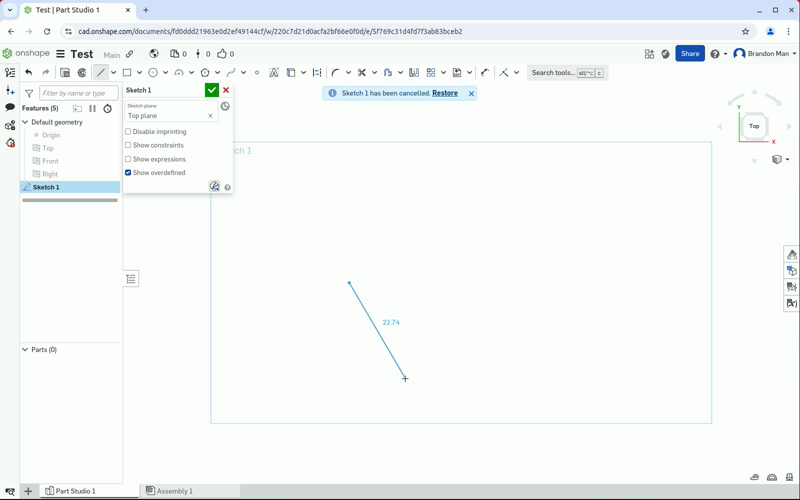
click(405, 378)
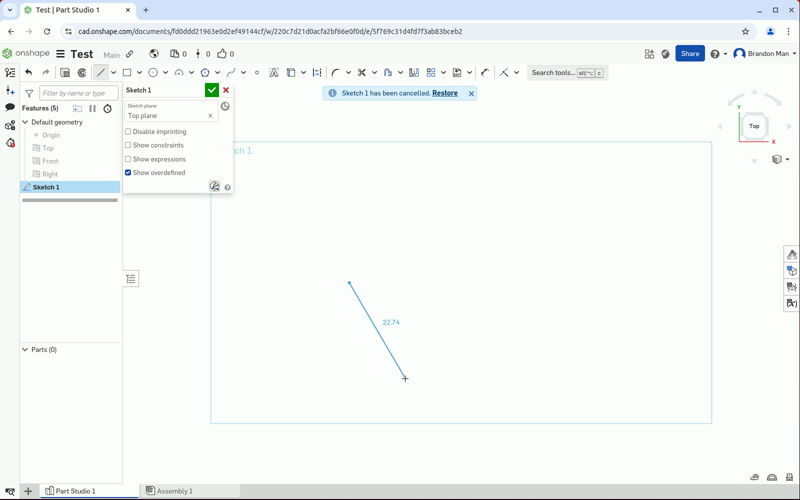
key_up(shift)
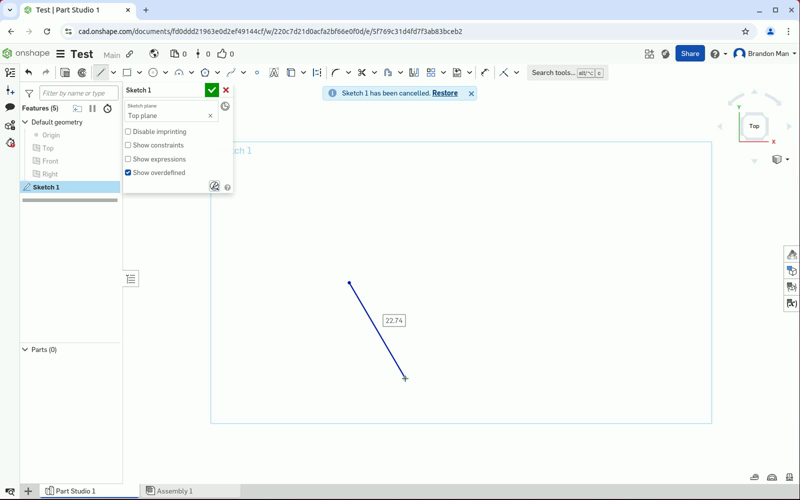
key_down(shift)
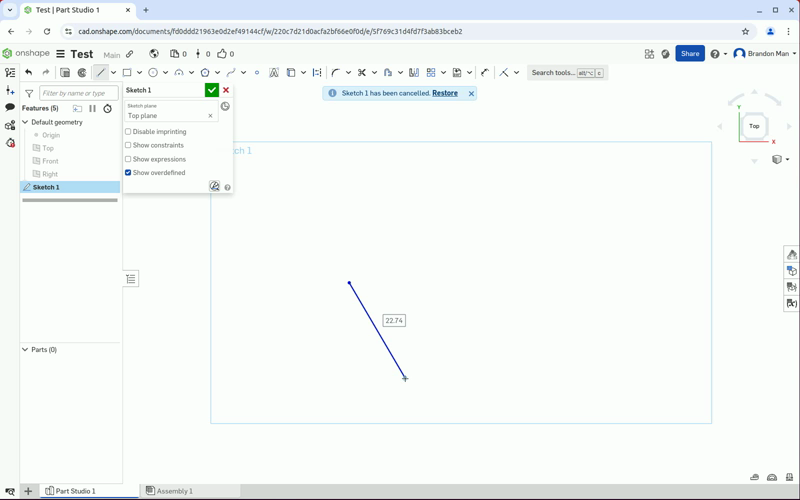
mouse_move(514, 378)
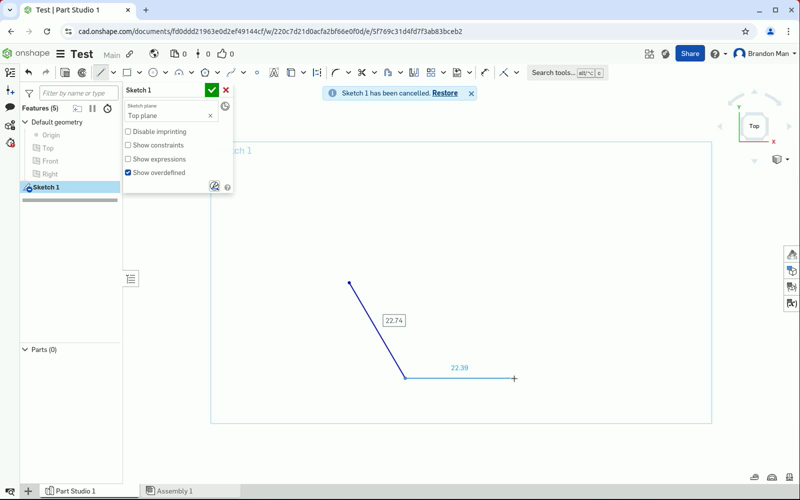
click(514, 378)
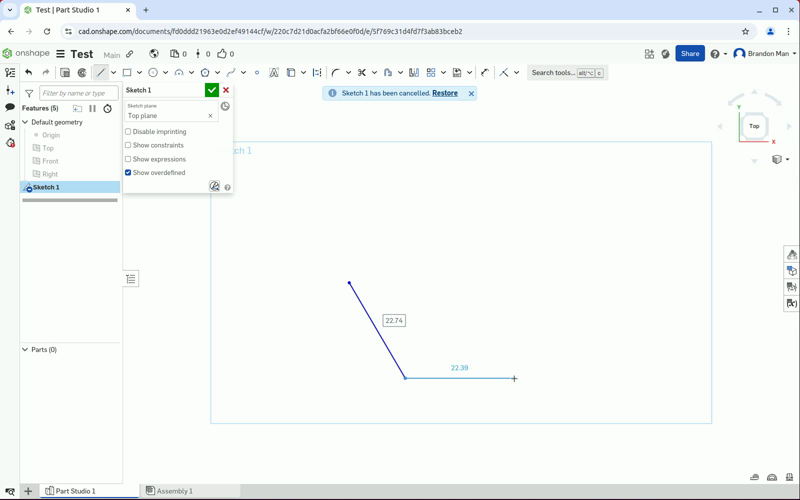
key_up(shift)
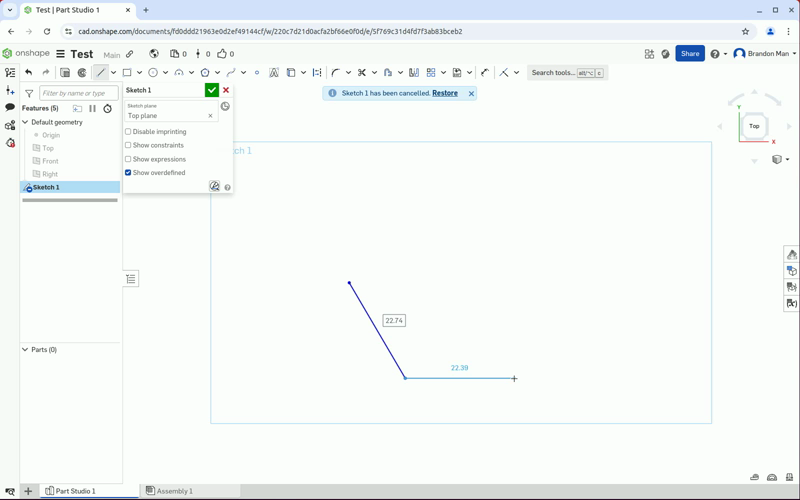
key_down(shift)
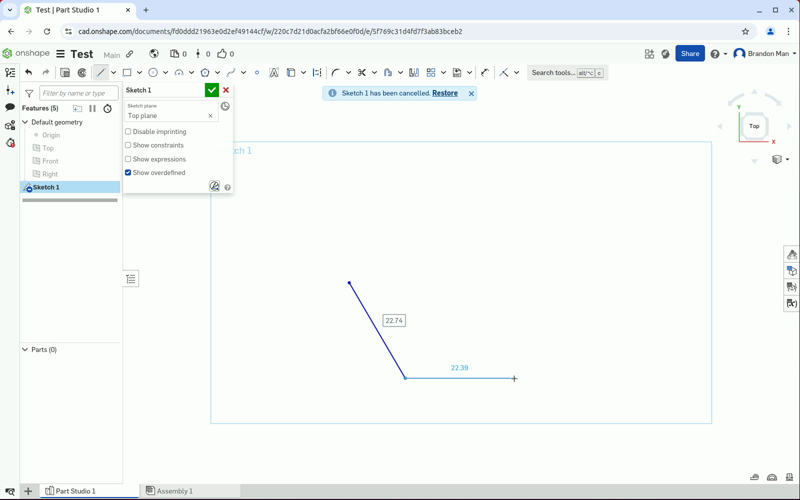
mouse_move(569, 282)
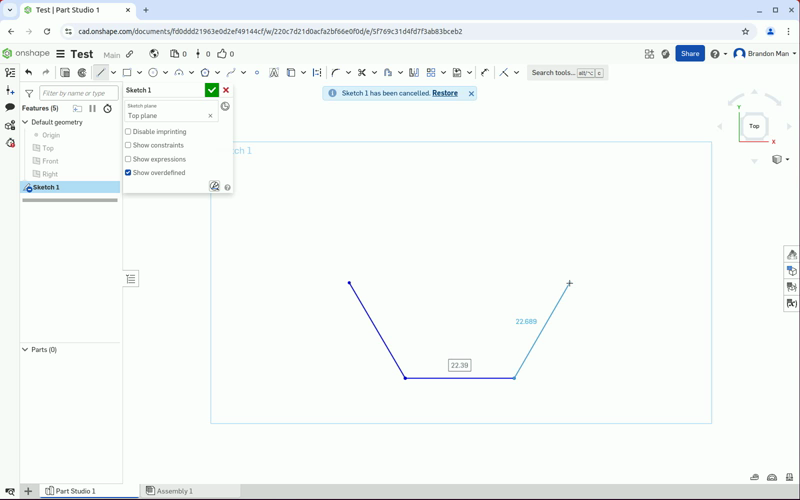
click(569, 282)
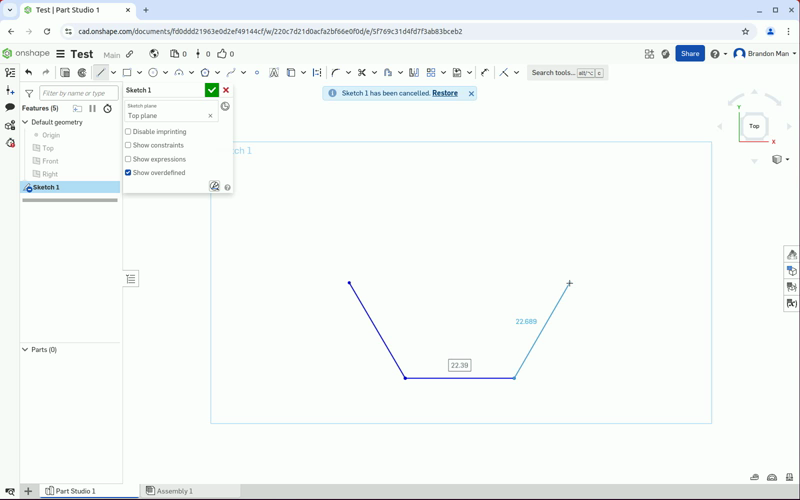
key_up(shift)
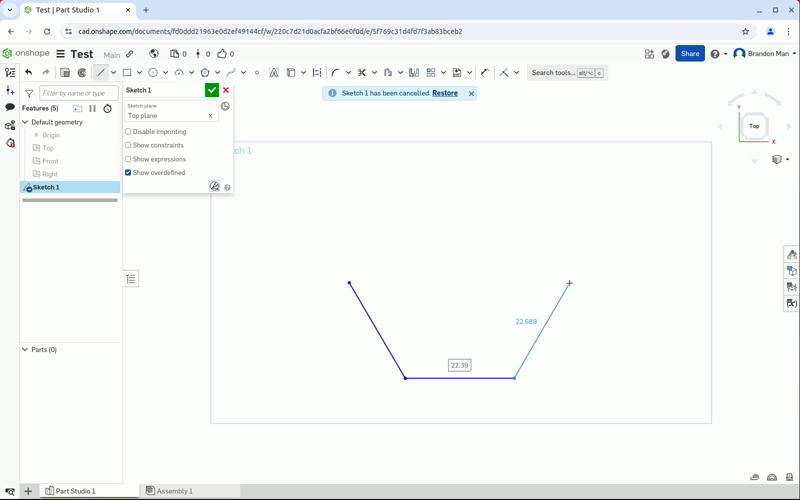
key_down(shift)
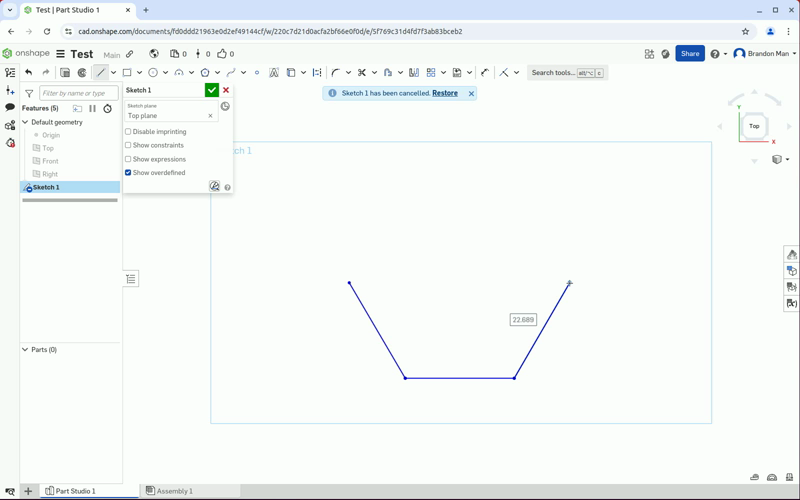
mouse_move(514, 187)
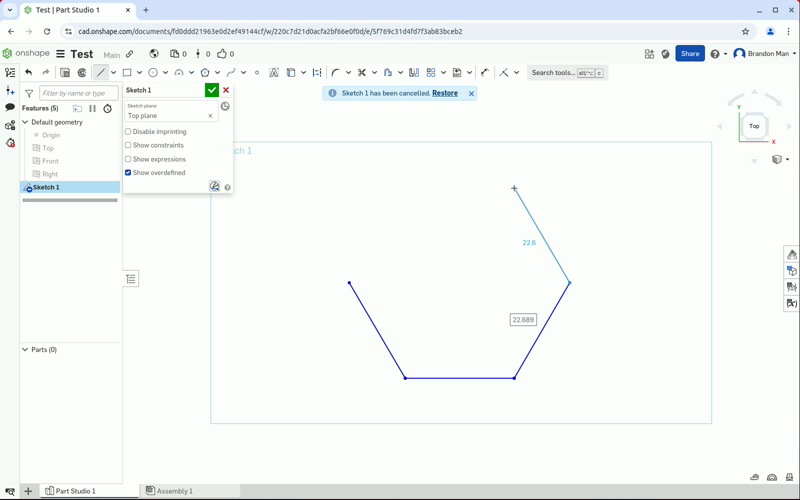
click(514, 187)
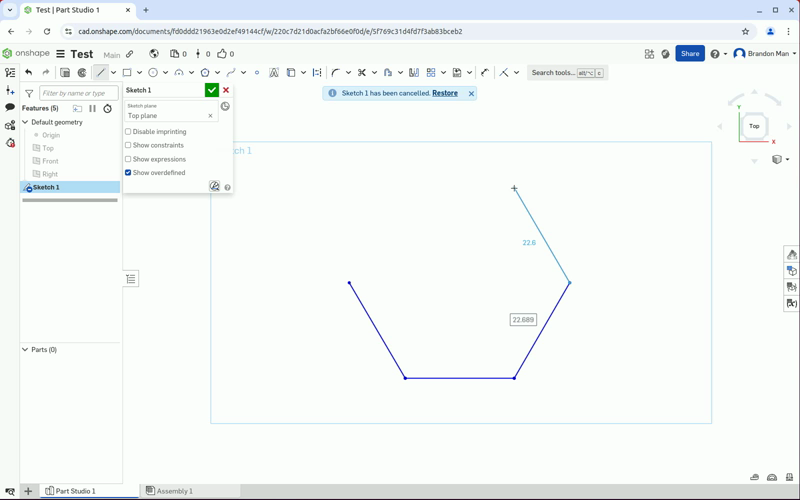
key_up(shift)
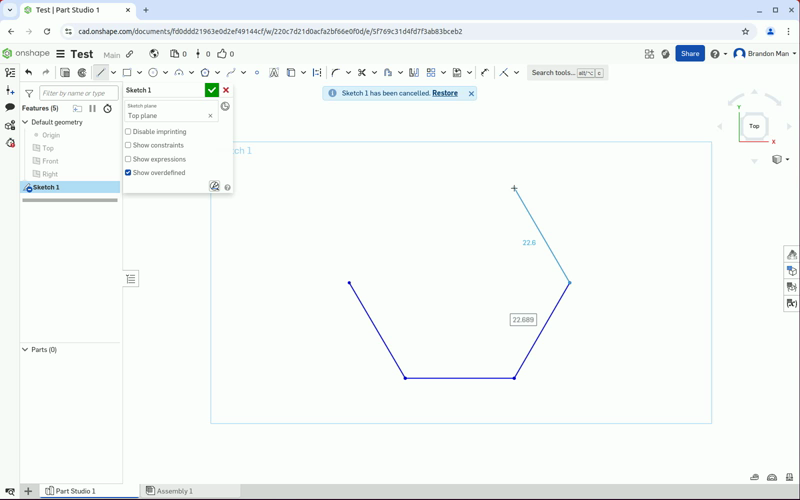
key_down(shift)
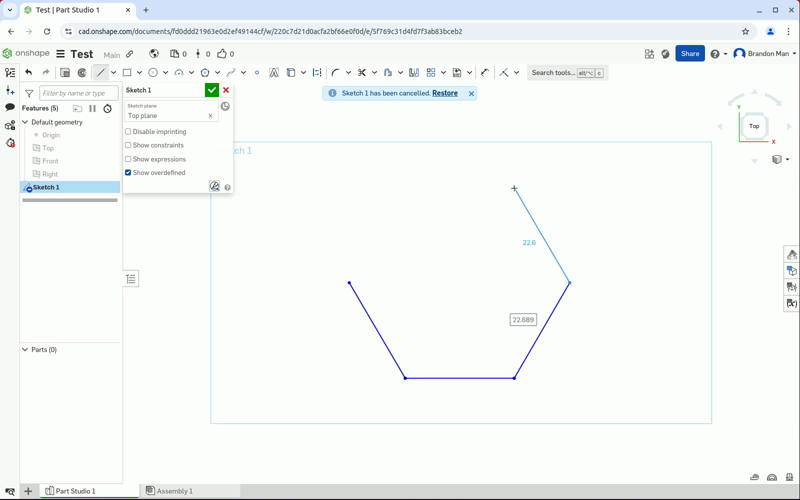
mouse_move(405, 187)
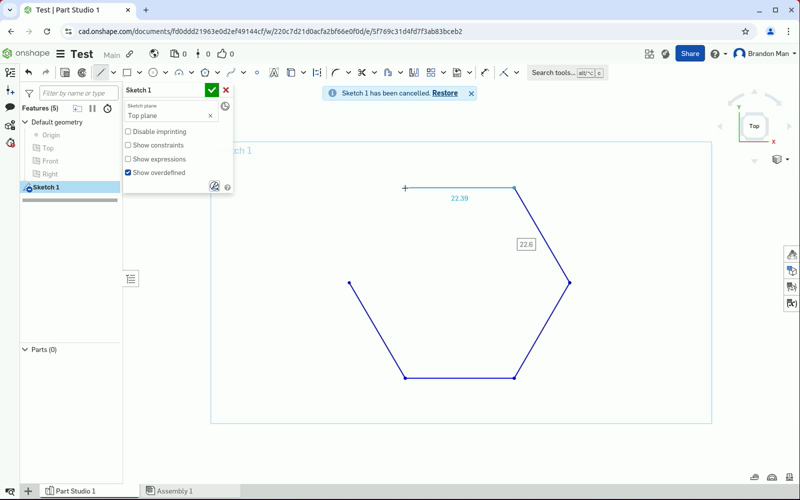
click(405, 187)
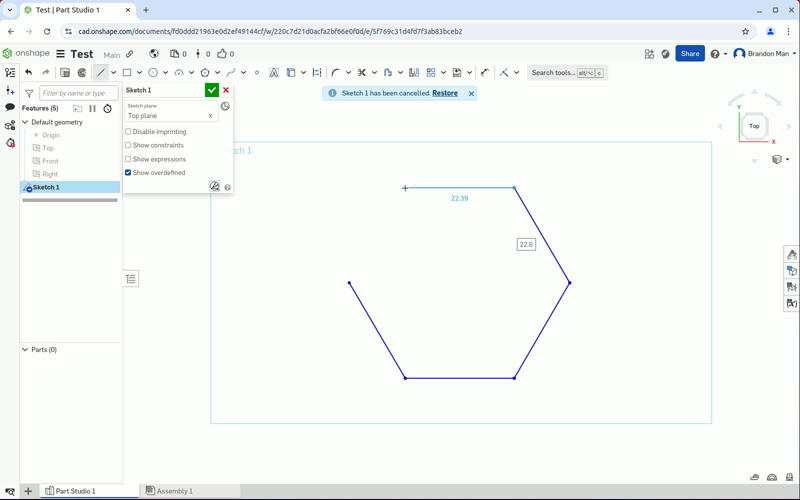
key_up(shift)
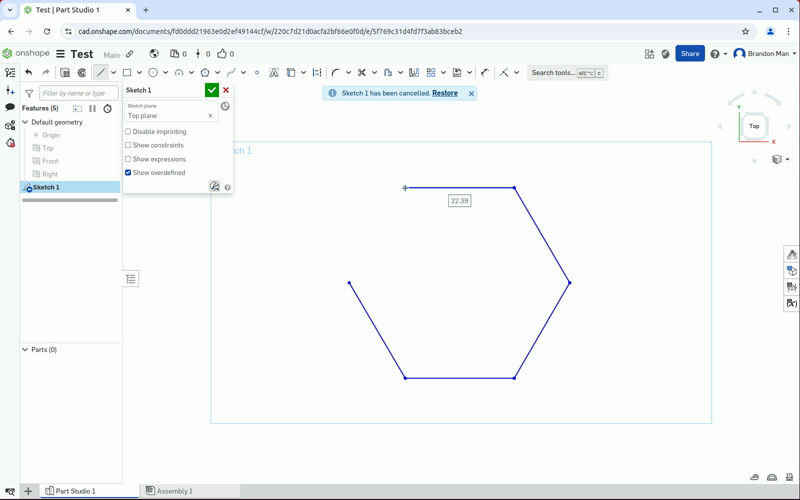
key_down(shift)
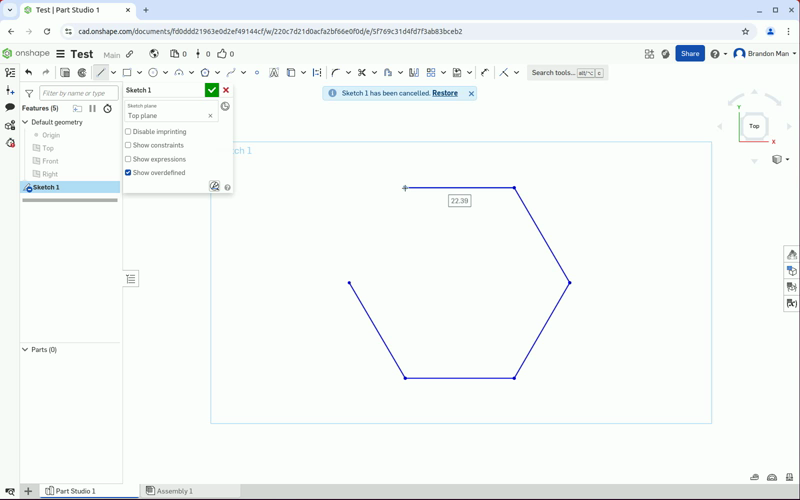
mouse_move(349, 282)
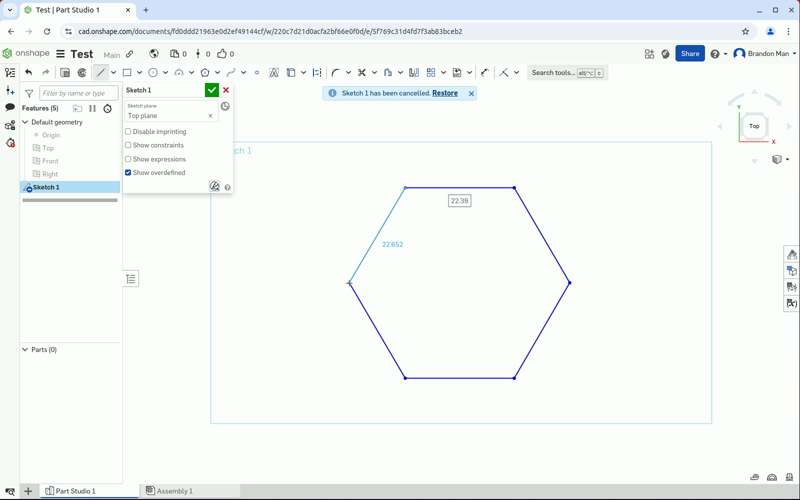
key_up(shift)
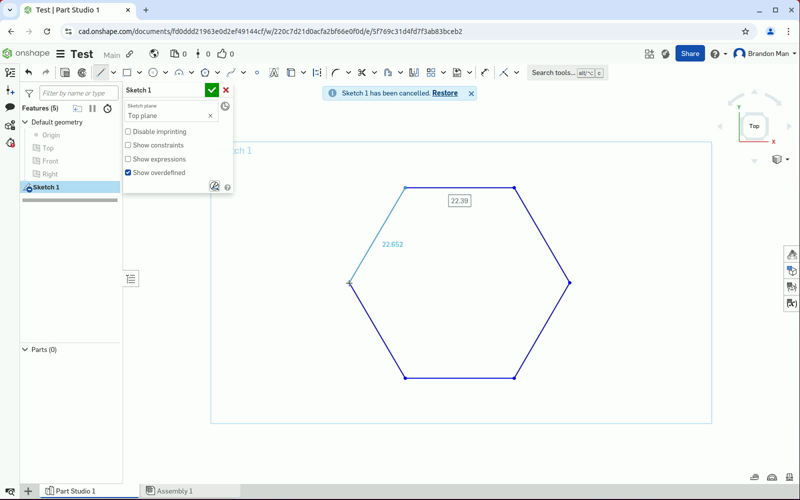
click(349, 282)
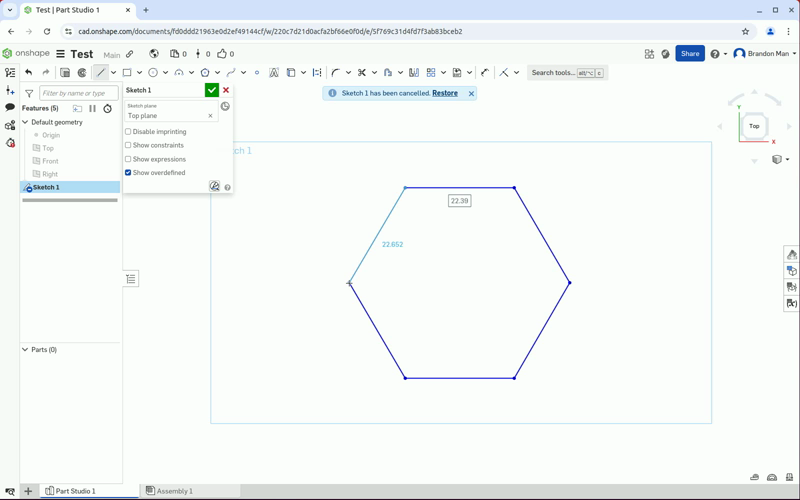
key(esc)
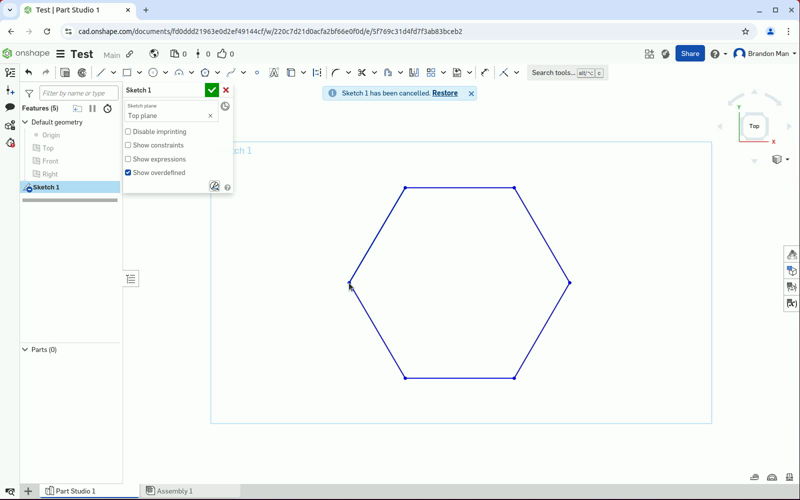
mouse_move(482, 293)
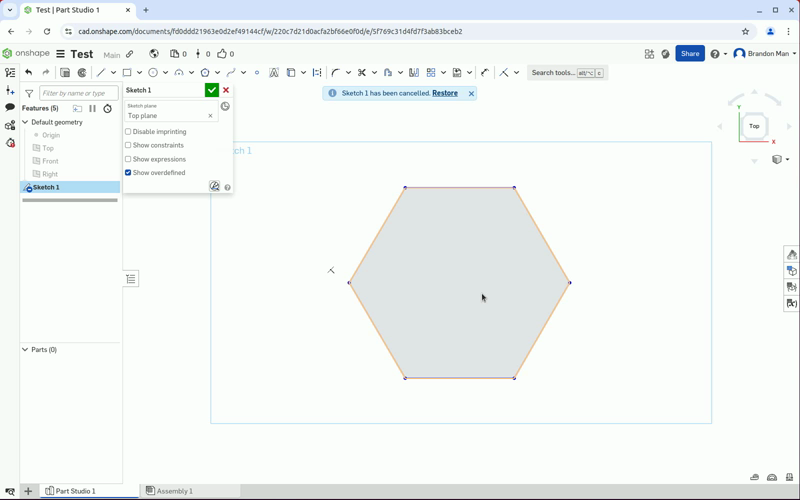
click(482, 293)
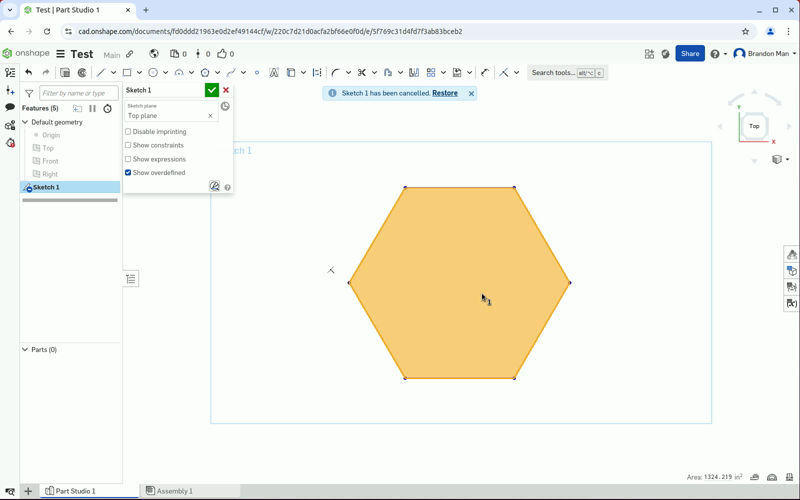
mouse_move(73, 352)
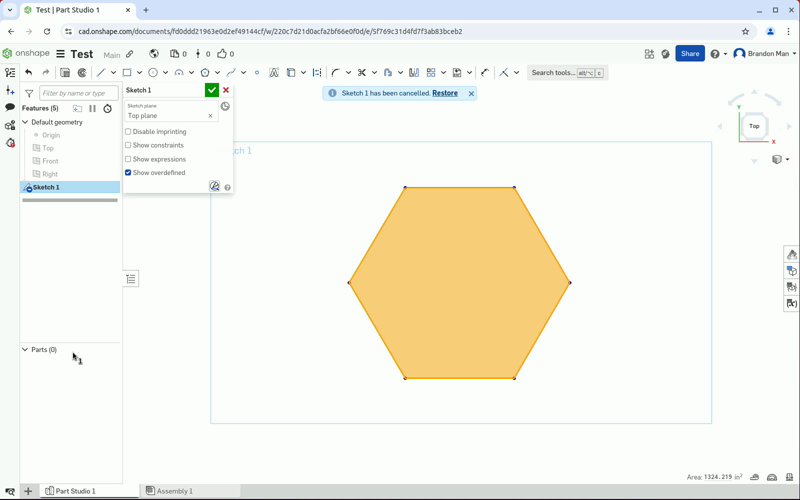
key(shift+y)
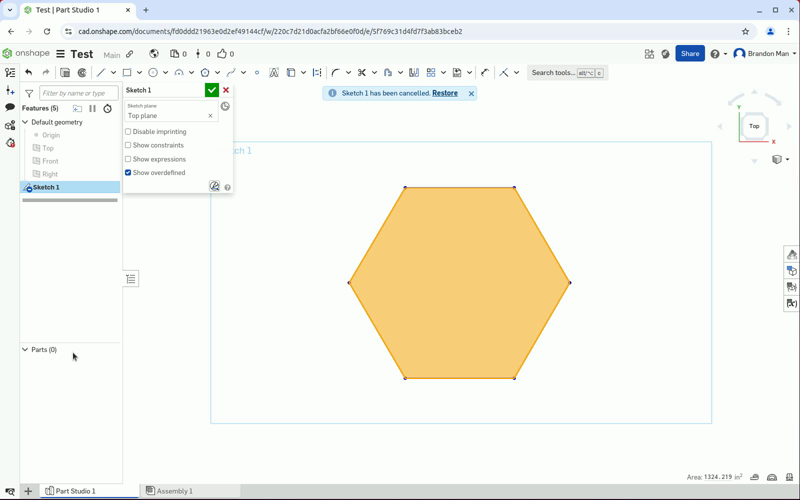
key(shift+e)
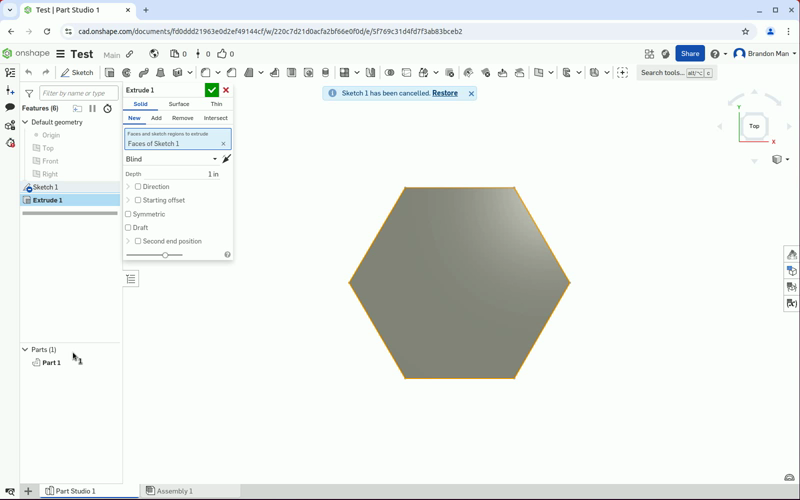
mouse_move(143, 106)
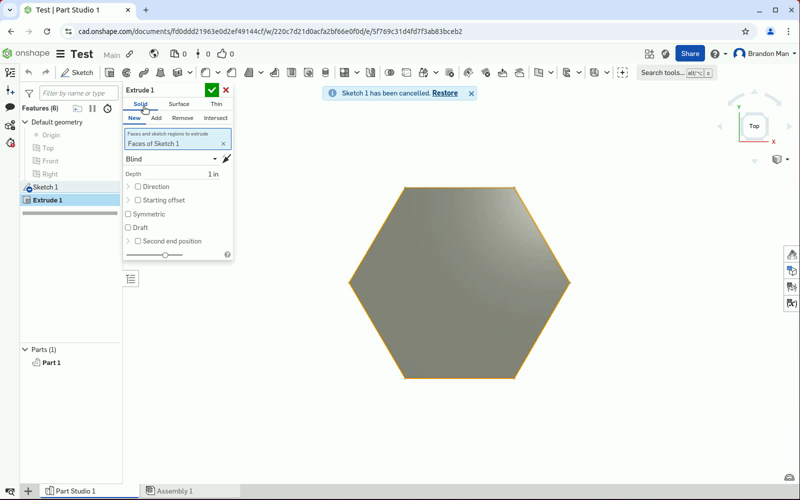
click(143, 106)
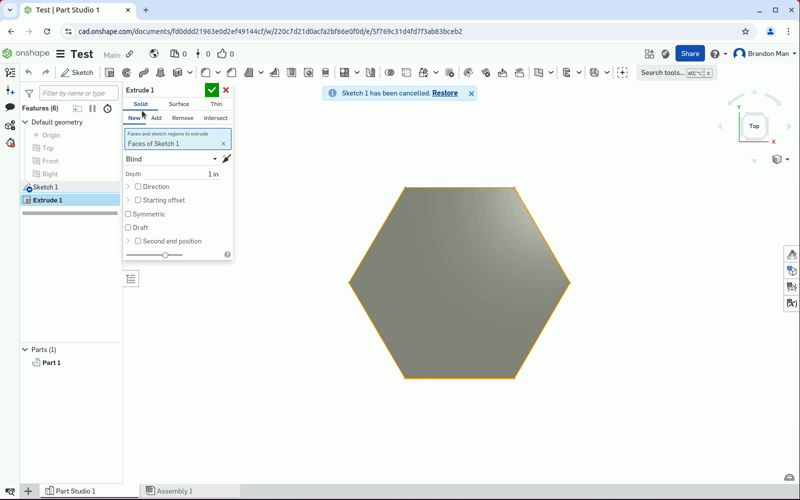
mouse_move(137, 120)
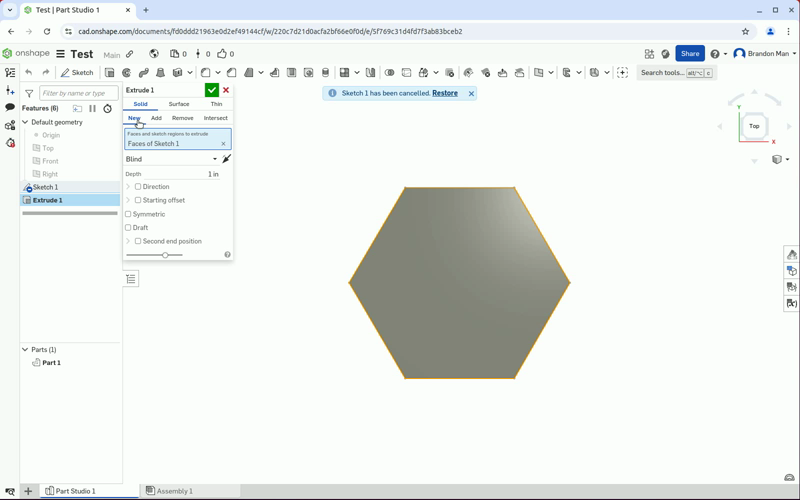
click(137, 120)
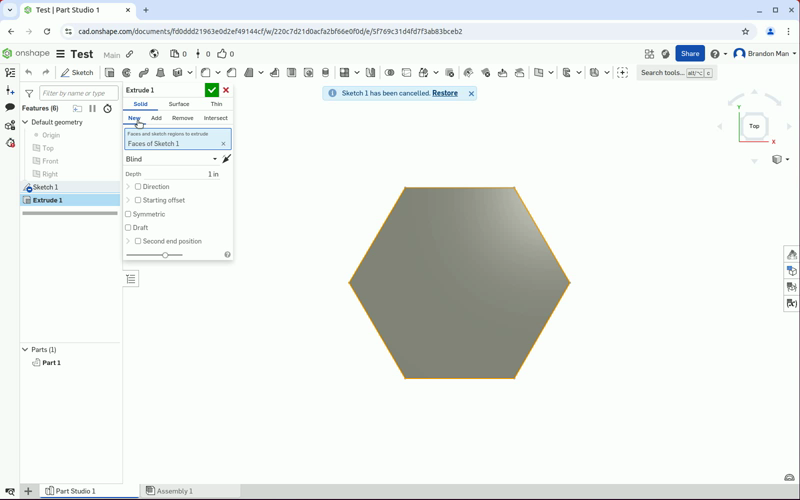
key(tab, 4)
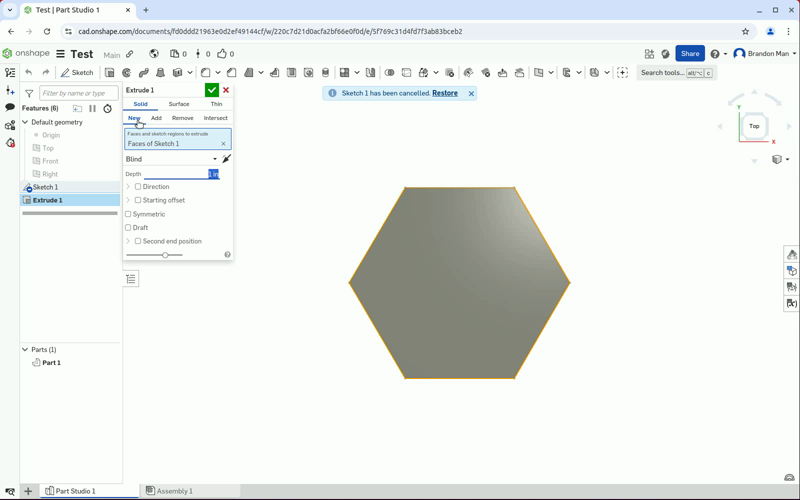
text(15.405)
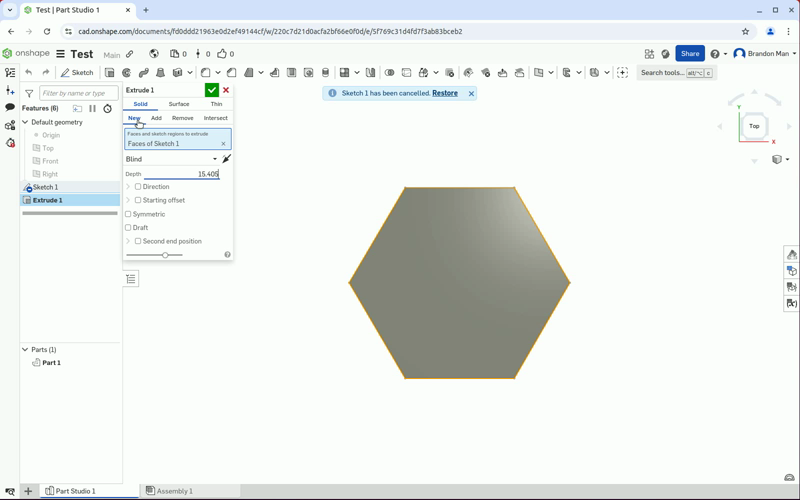
key(enter)
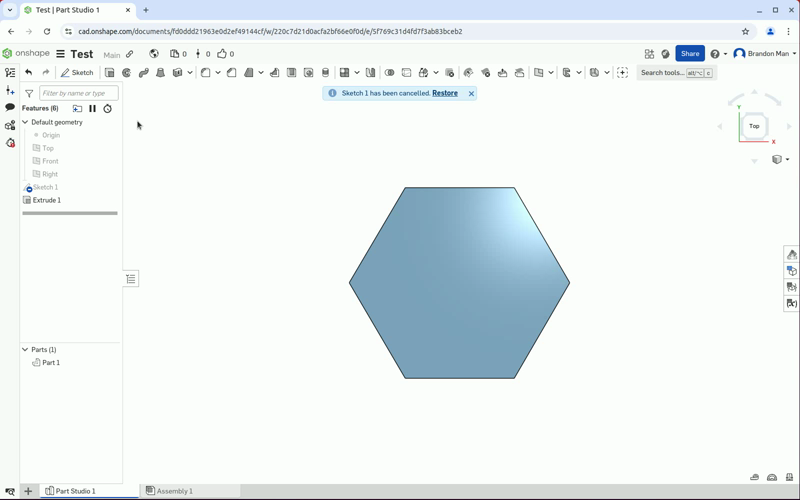
key(shift+h)
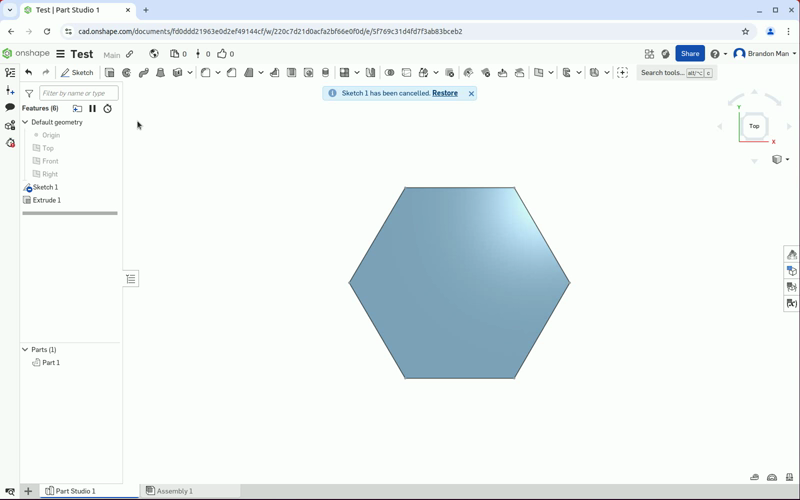
key(shift+h)
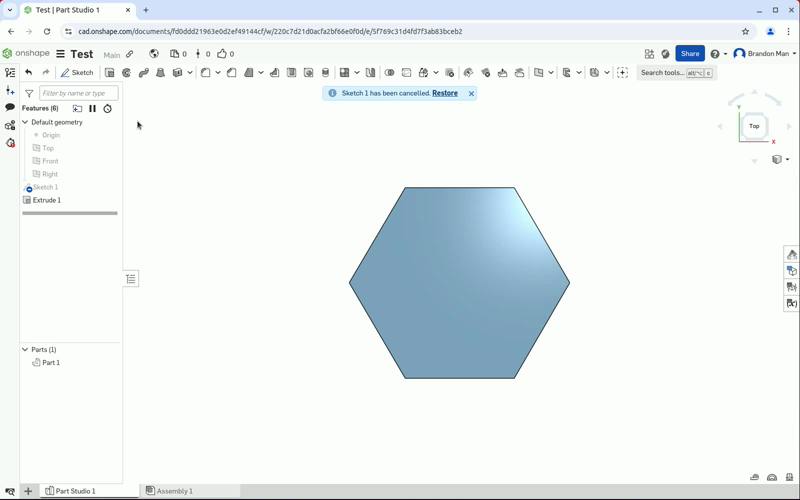
mouse_move(73, 189)
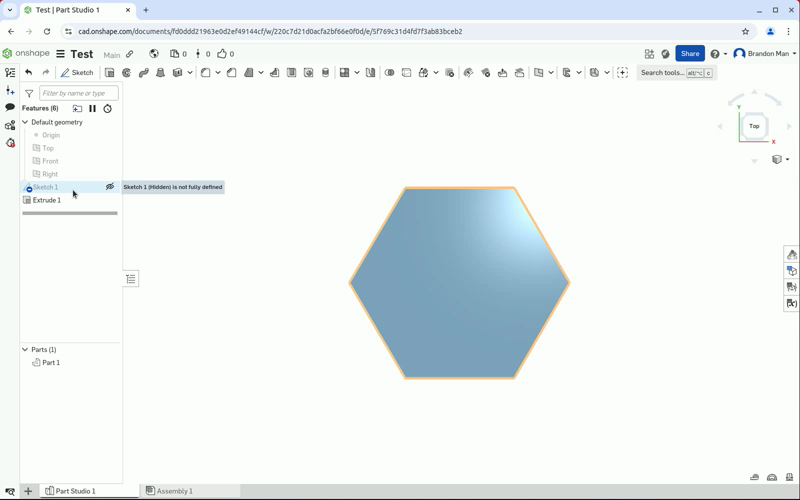
click(73, 189)
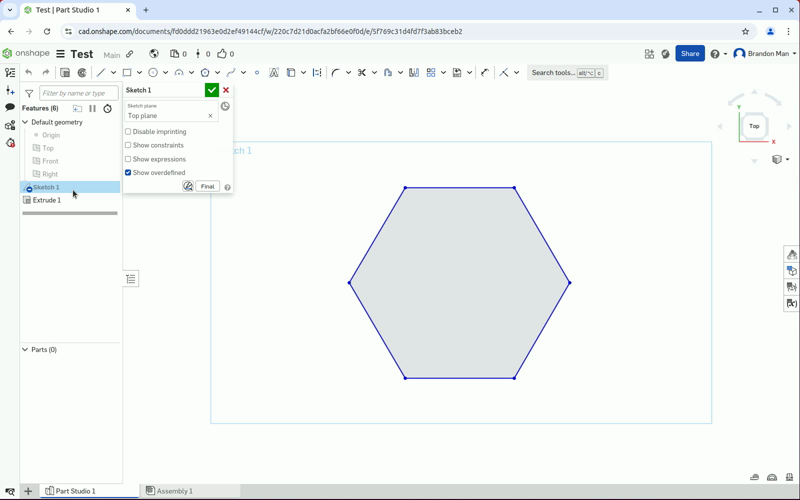
mouse_move(229, 92)
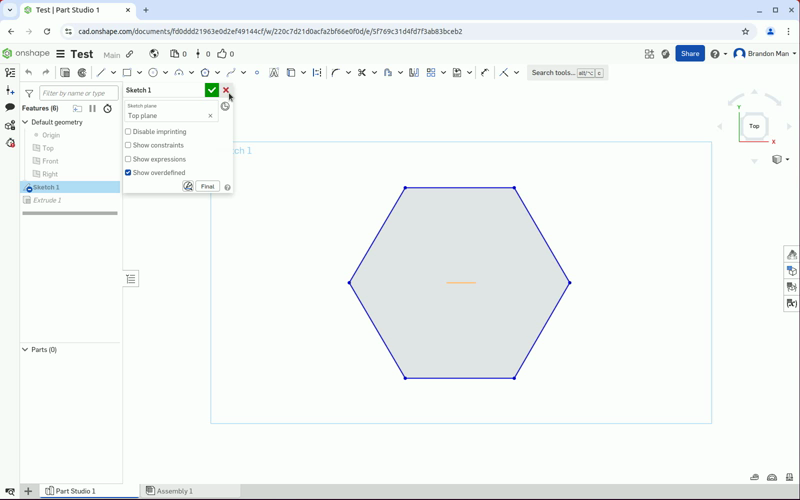
click(229, 92)
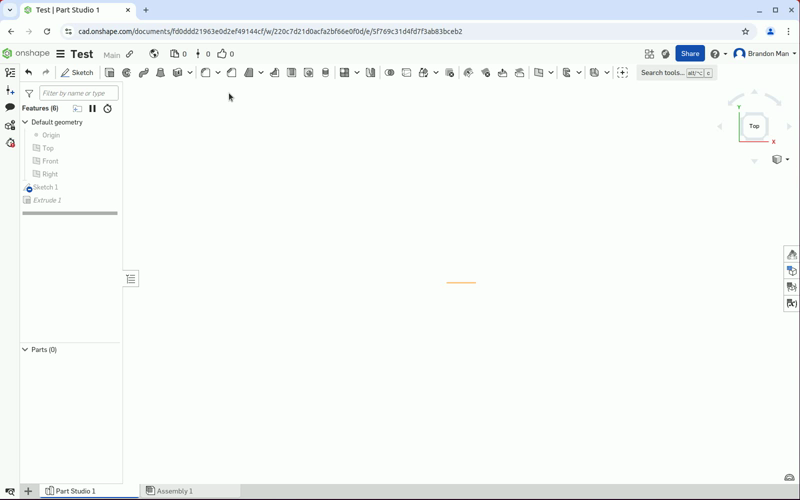
mouse_move(541, 75)
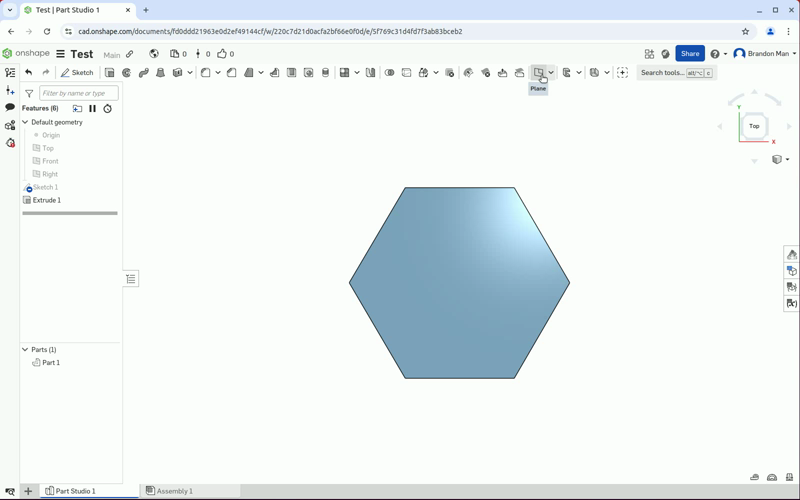
click(541, 75)
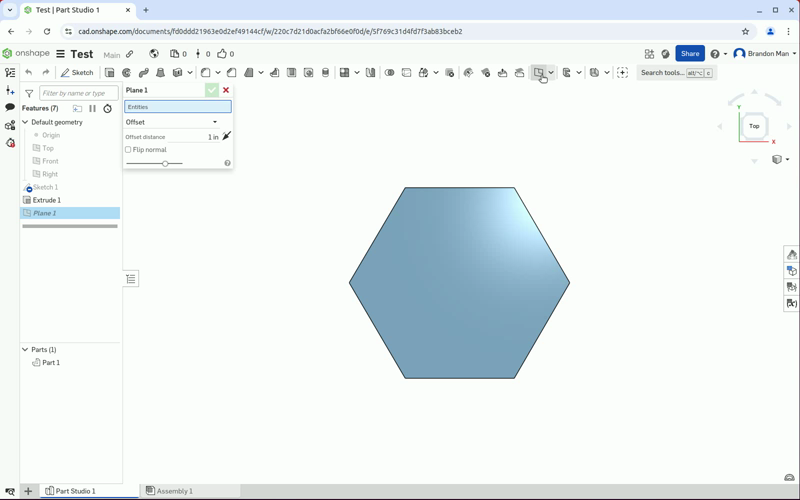
mouse_move(73, 150)
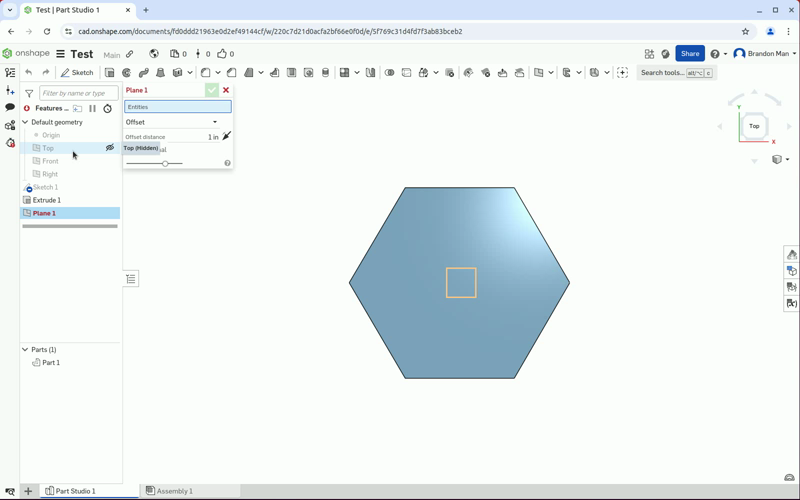
click(73, 150)
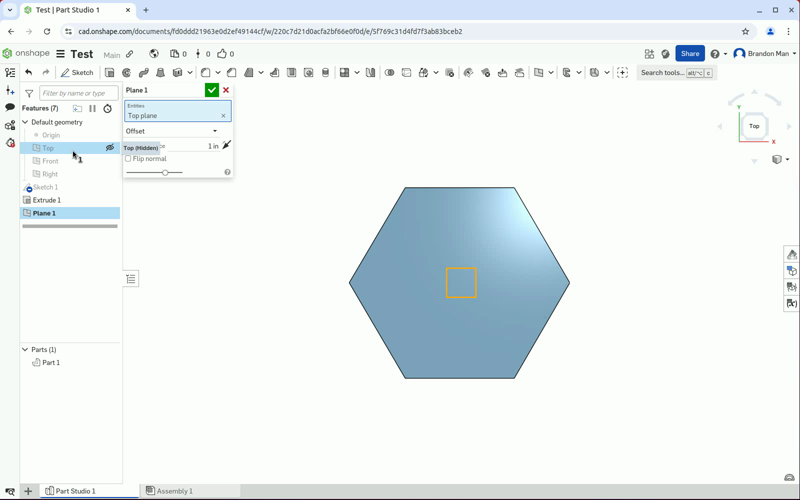
key(tab, 2)
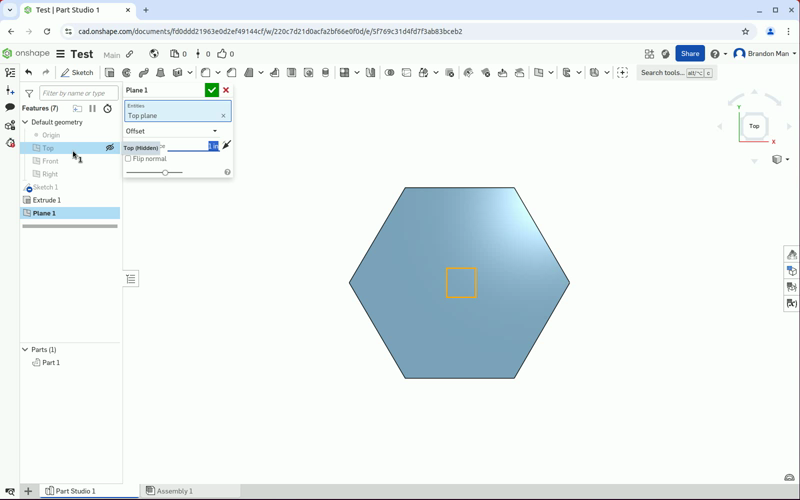
text(15.405)
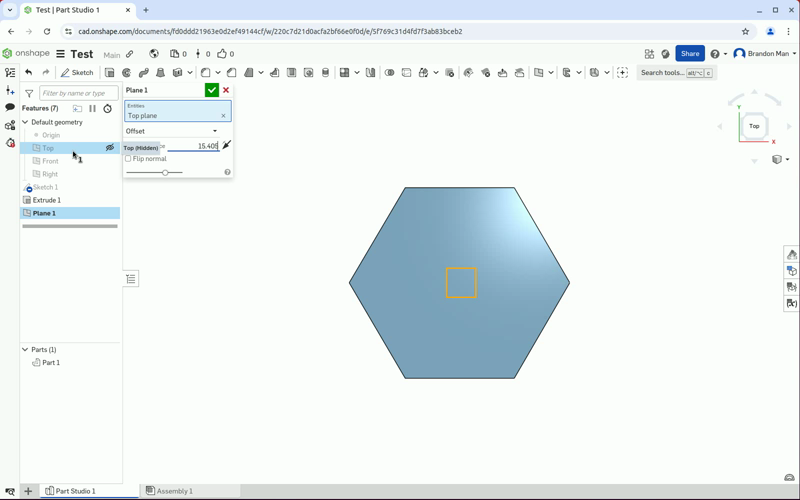
key(enter, 2)
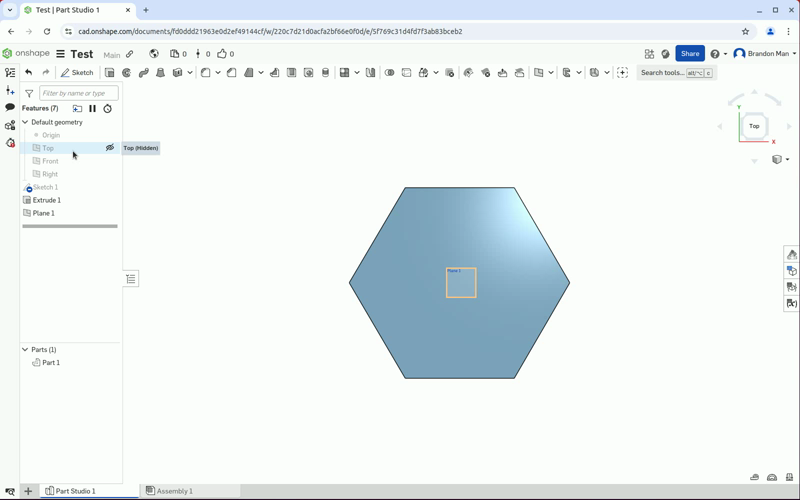
key(shift+s)
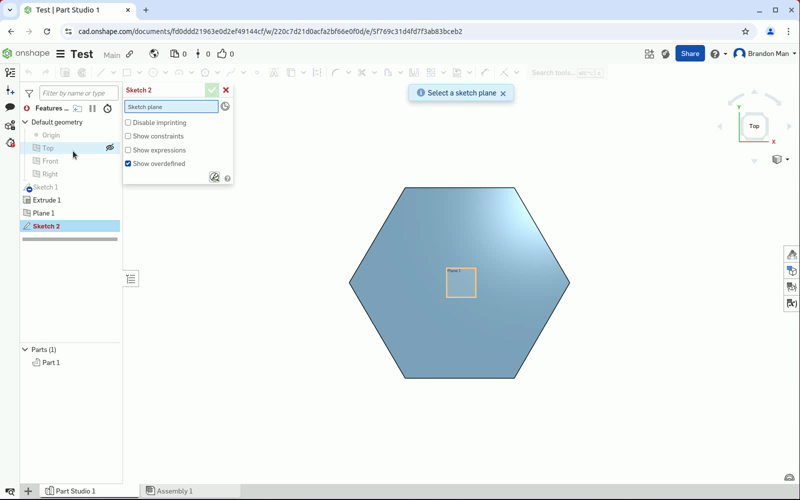
mouse_move(73, 215)
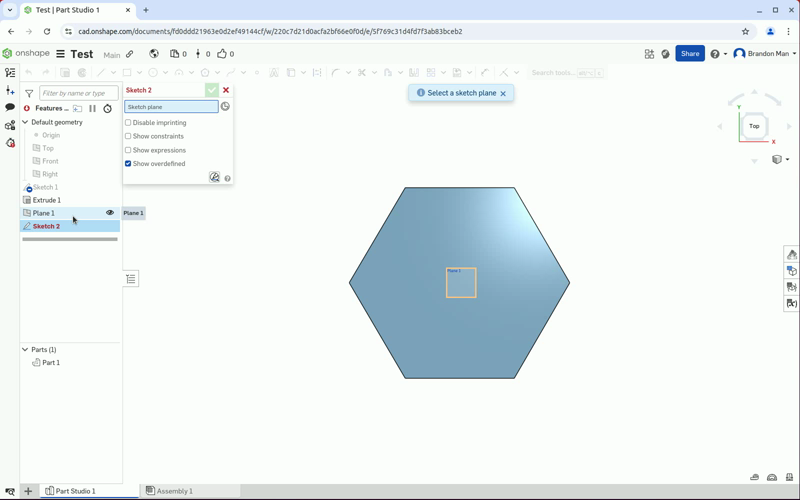
click(73, 215)
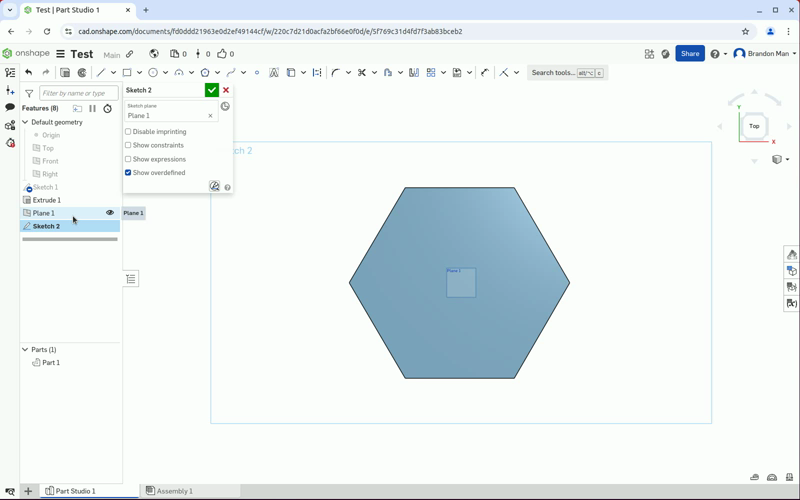
mouse_move(73, 352)
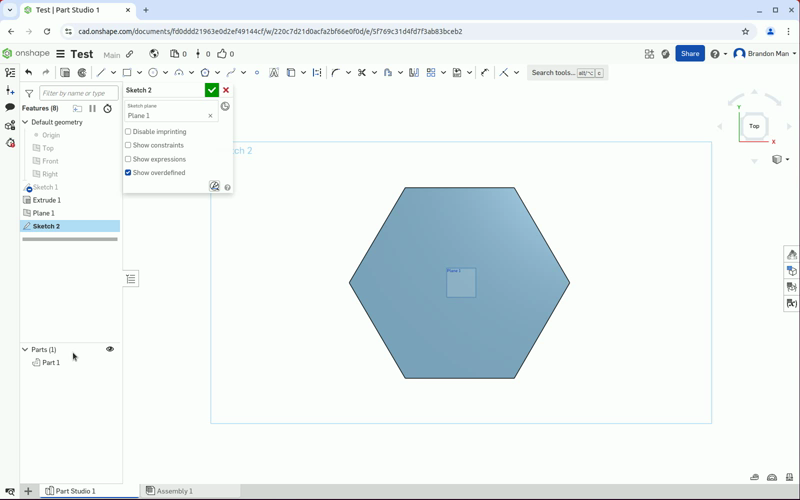
key(y)
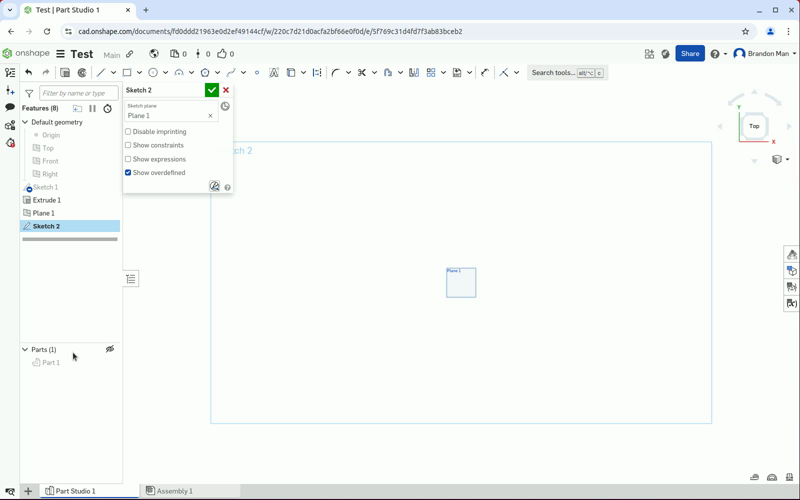
key(c)
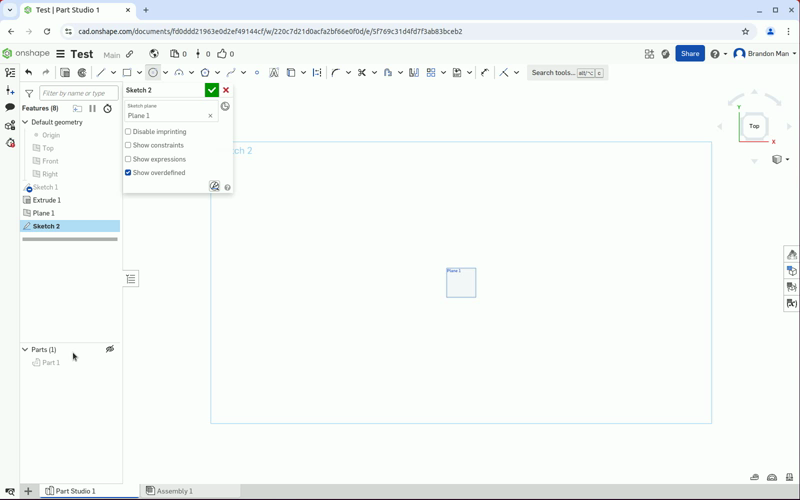
key_down(shift)
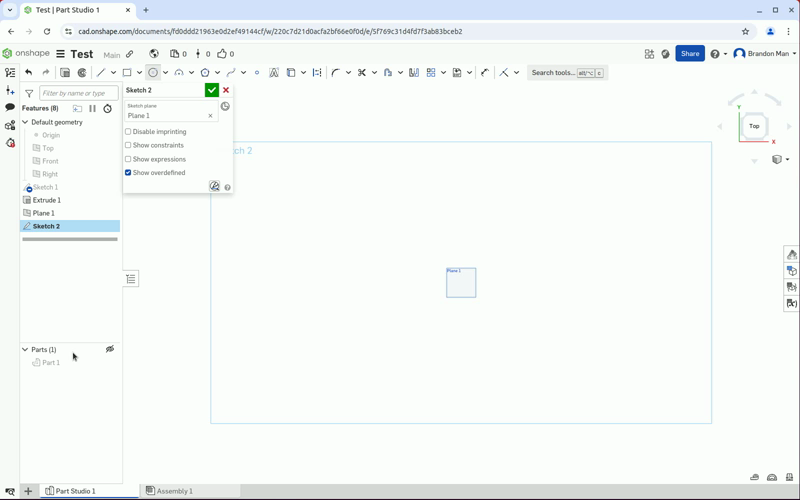
mouse_move(461, 282)
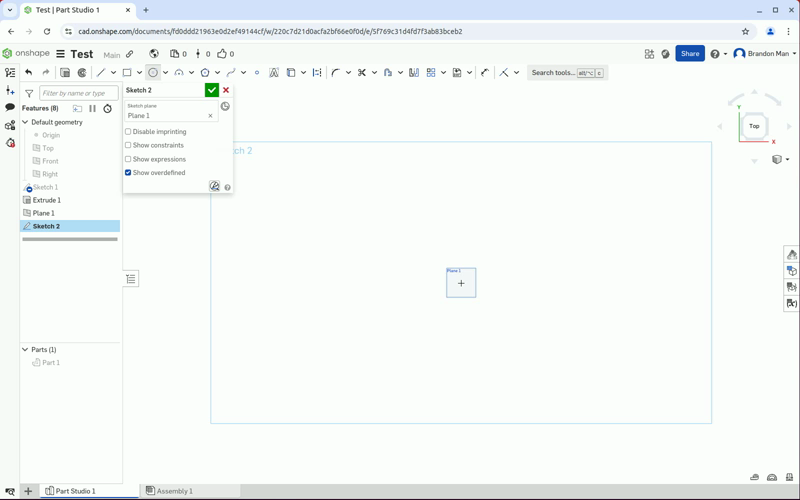
click(461, 282)
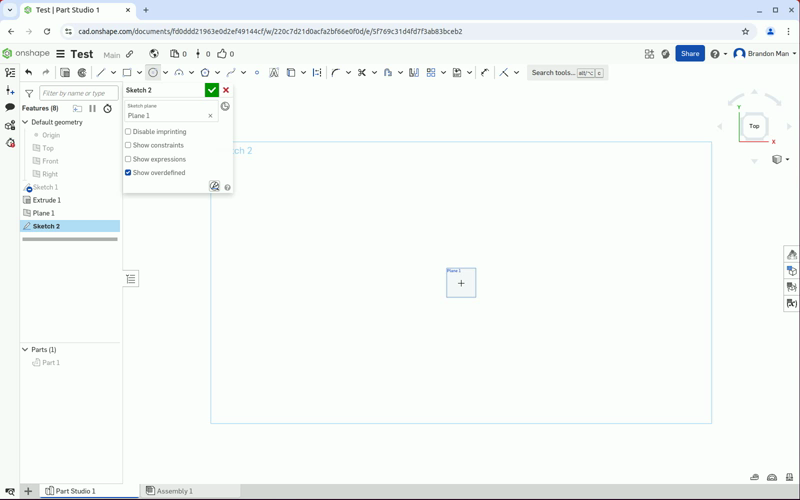
key_up(shift)
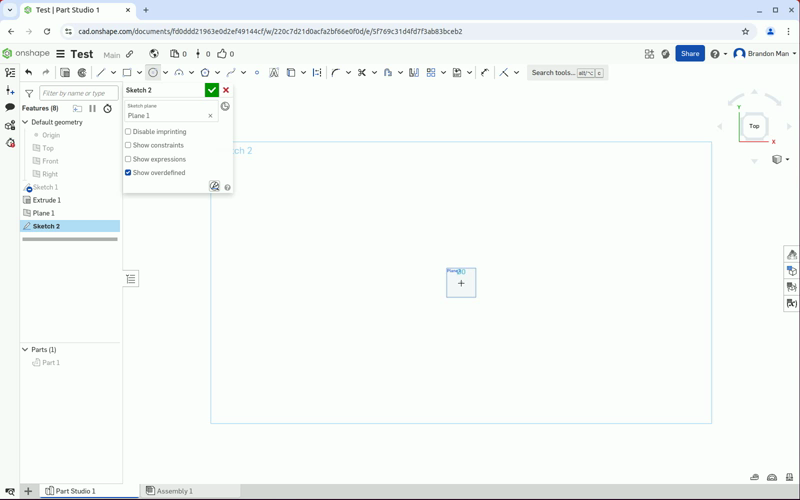
mouse_move(552, 282)
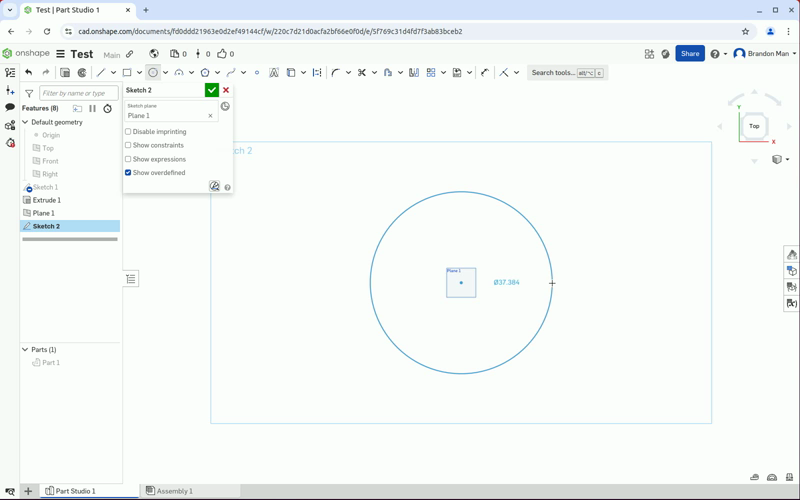
click(552, 282)
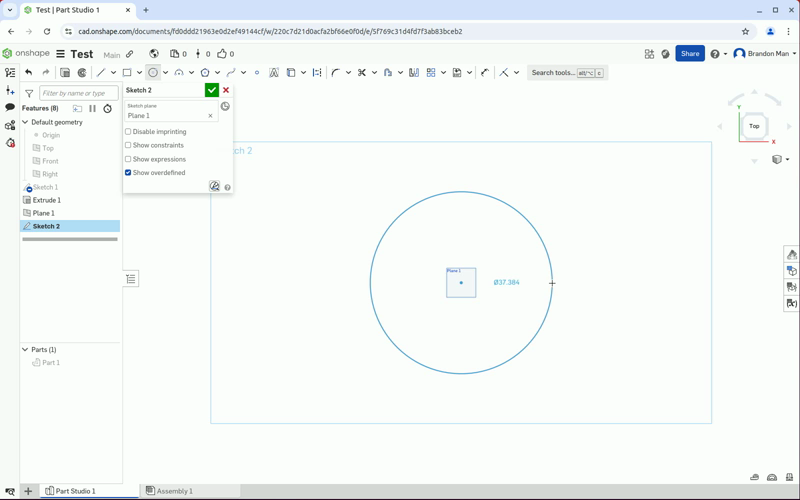
key(esc)
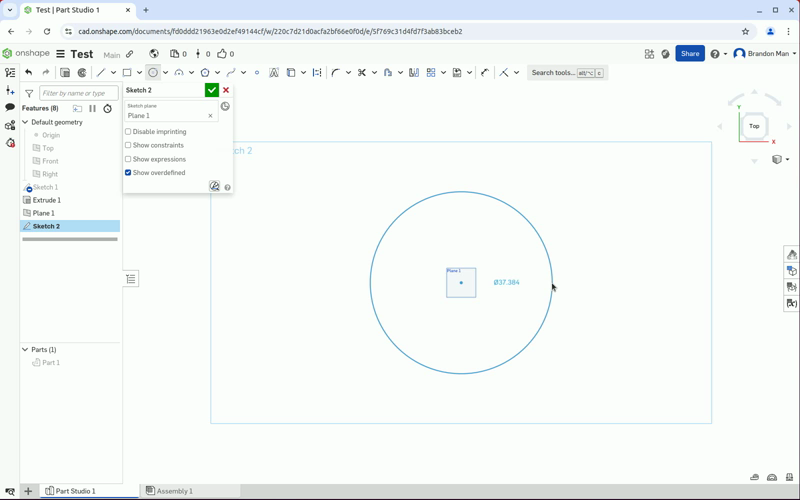
mouse_move(495, 303)
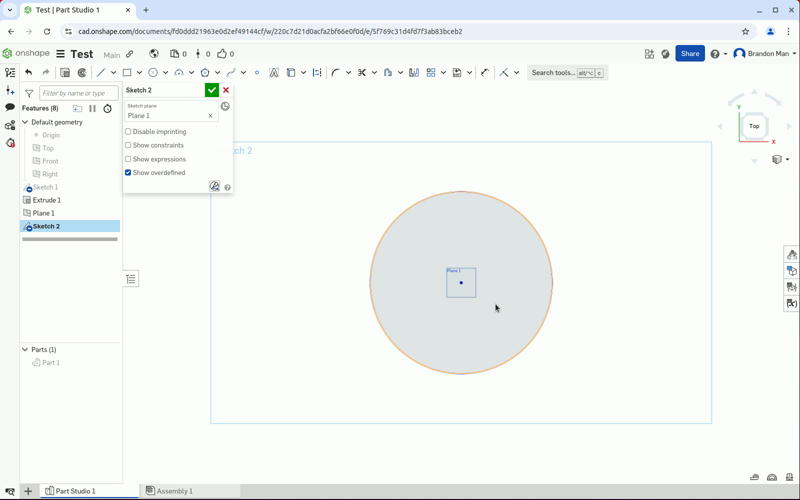
click(495, 303)
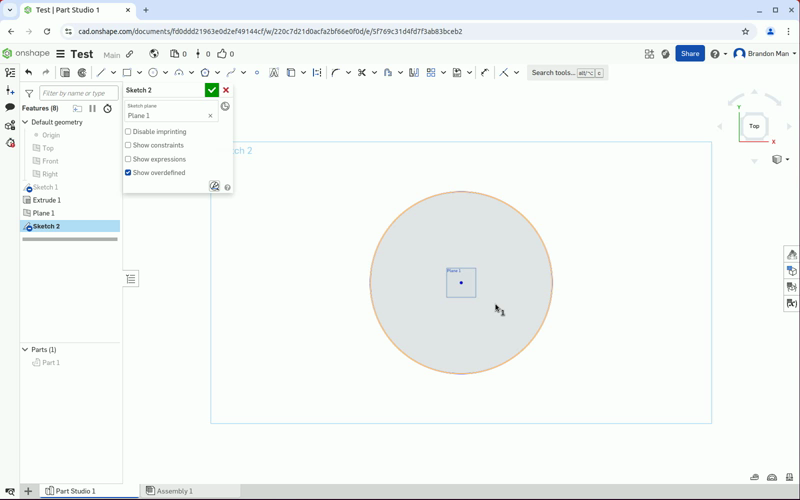
mouse_move(73, 352)
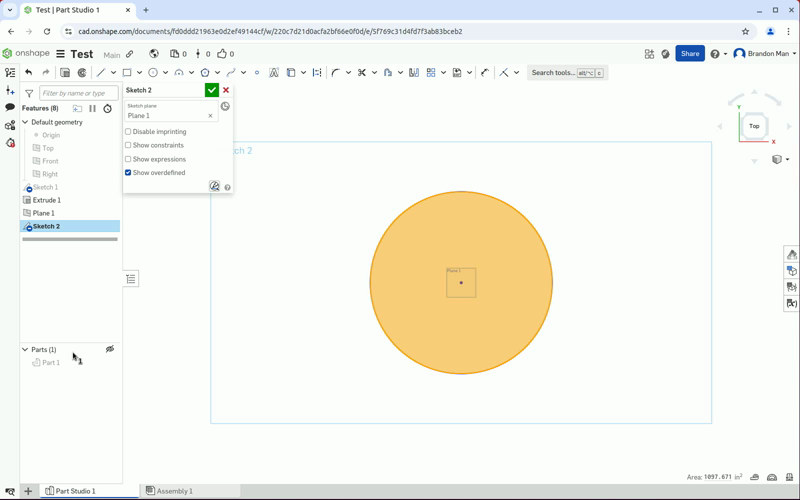
key(shift+y)
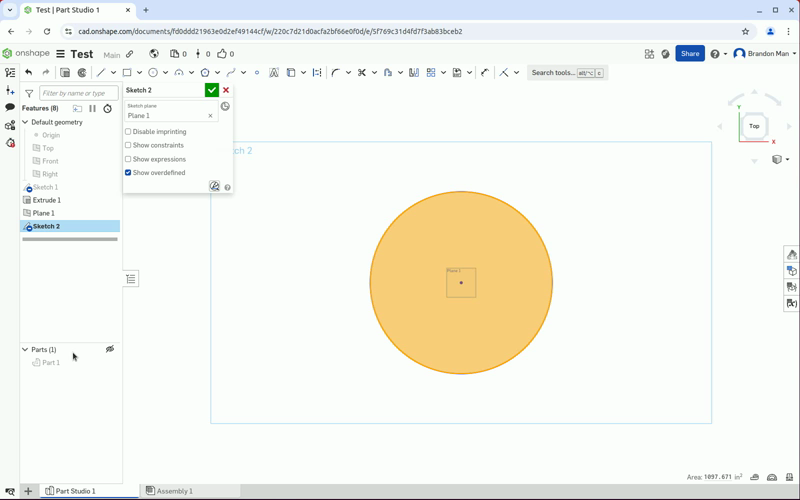
key(shift+e)
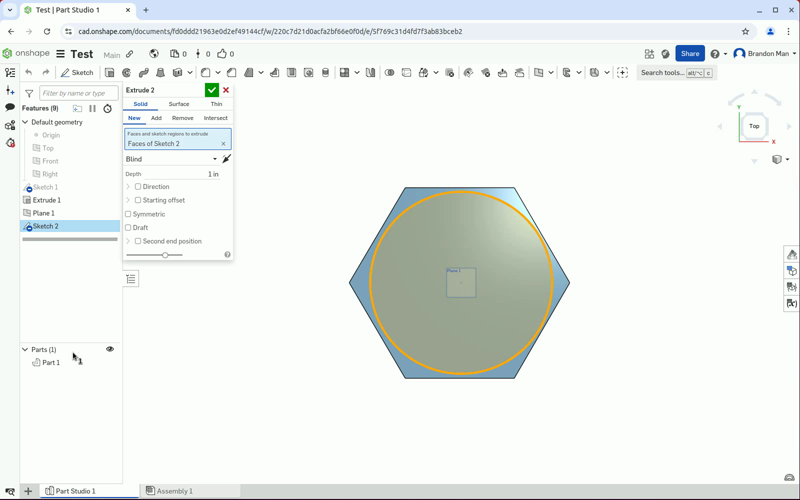
mouse_move(143, 106)
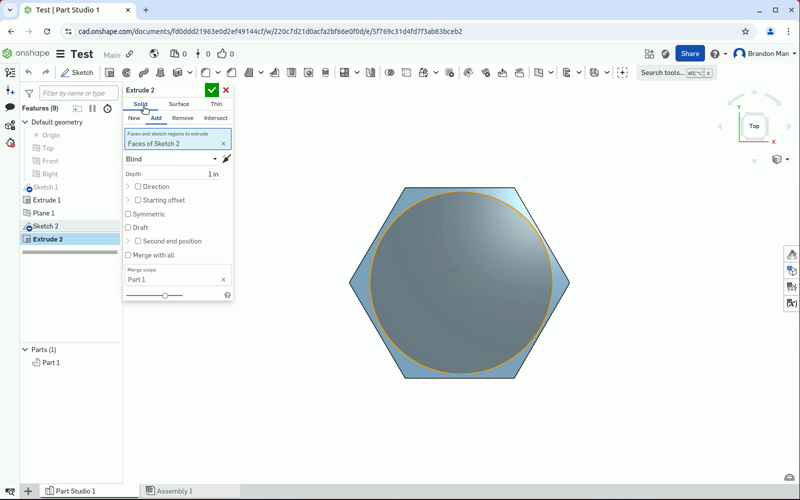
click(143, 106)
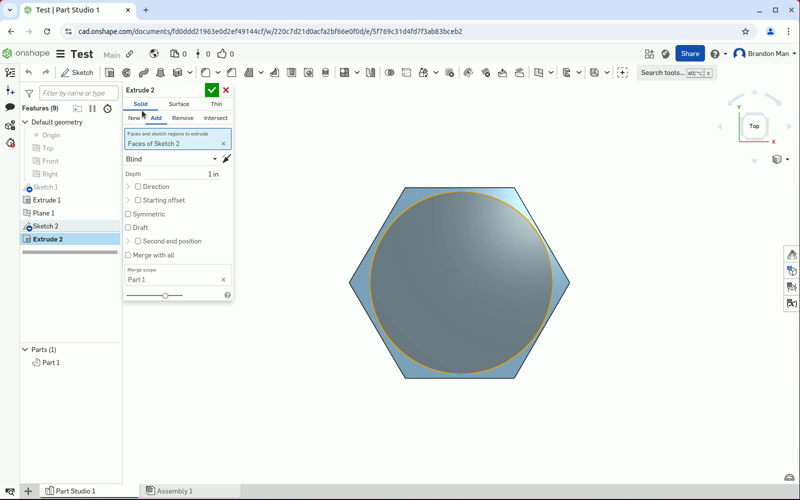
mouse_move(137, 120)
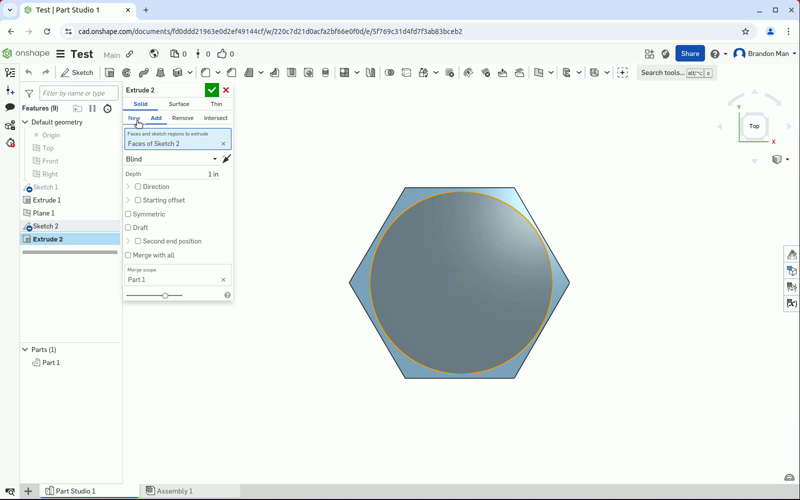
click(137, 120)
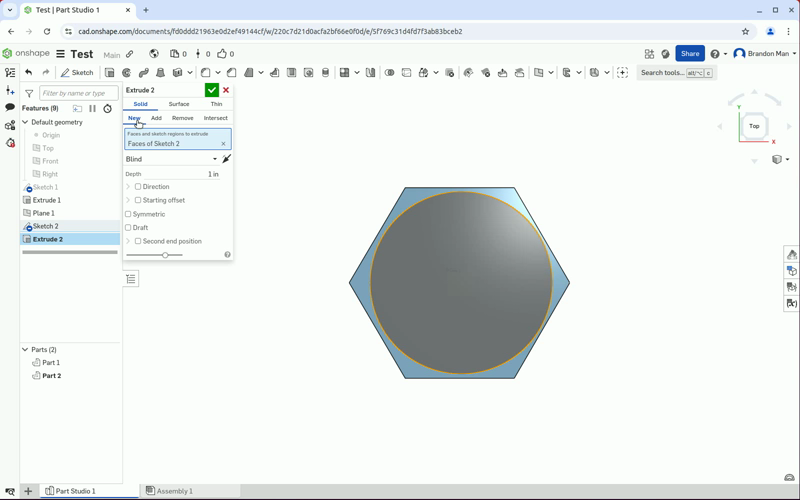
key(tab, 4)
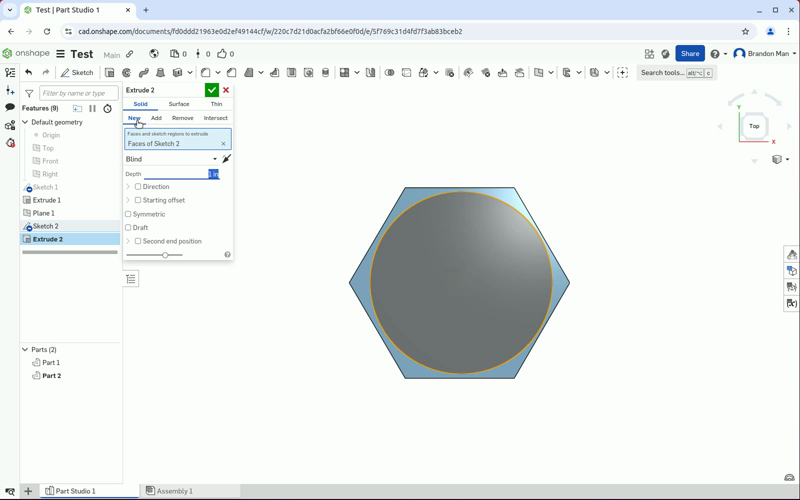
text(7.703)
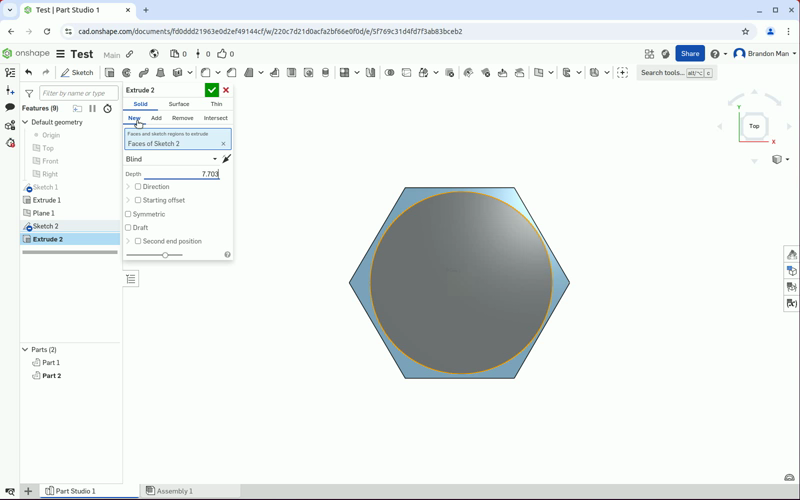
key(enter)
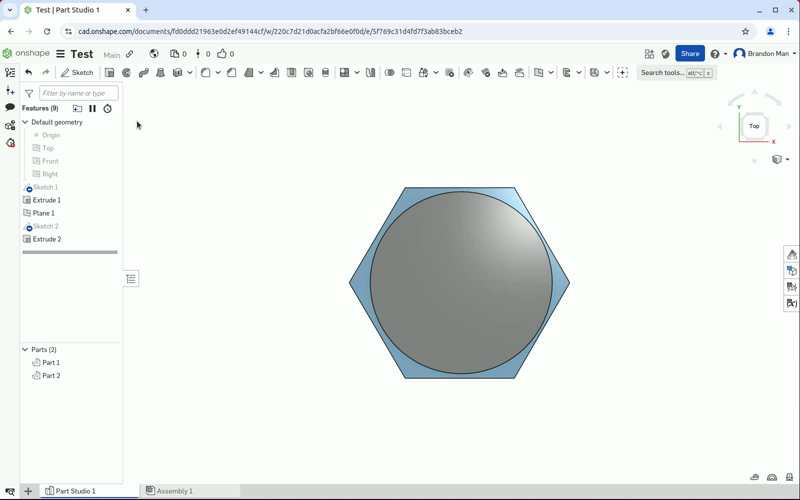
key(shift+h)
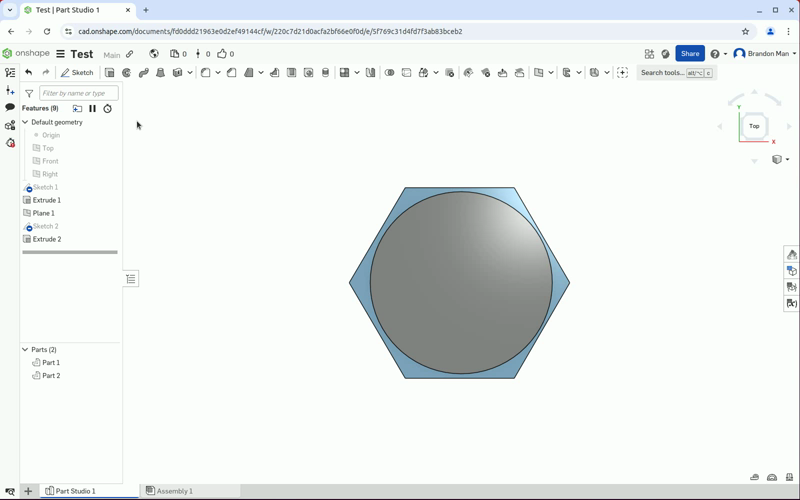
key(shift+h)
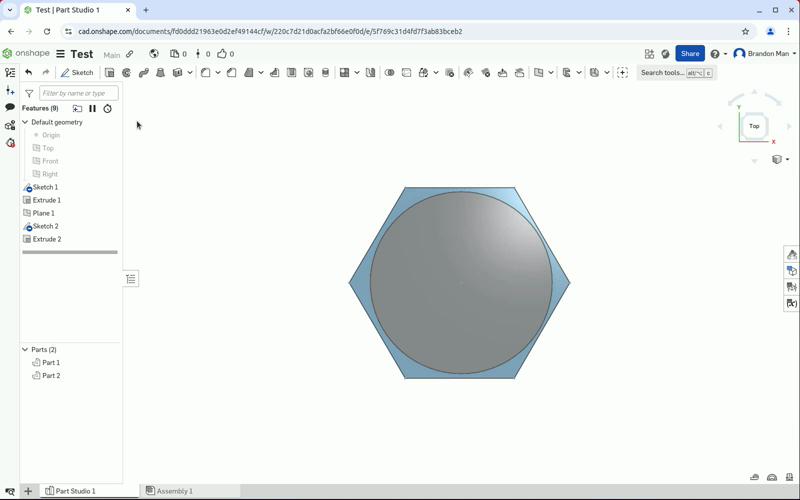
key(shift+7)
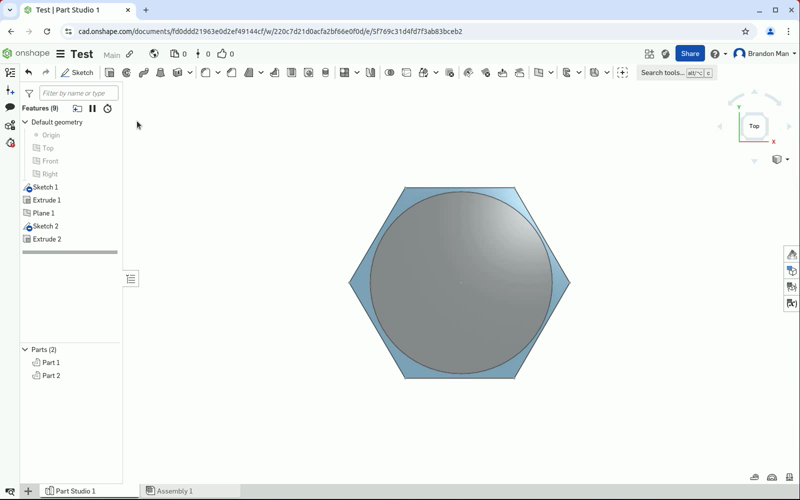
key(up, 3)
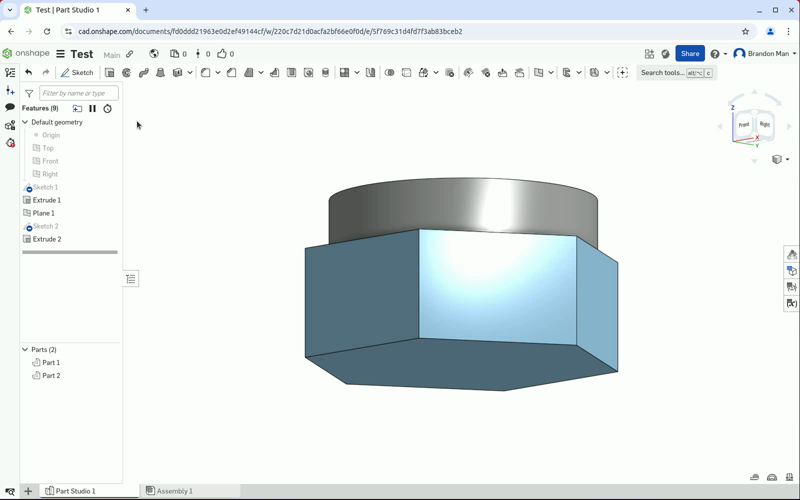
key(left, 3)
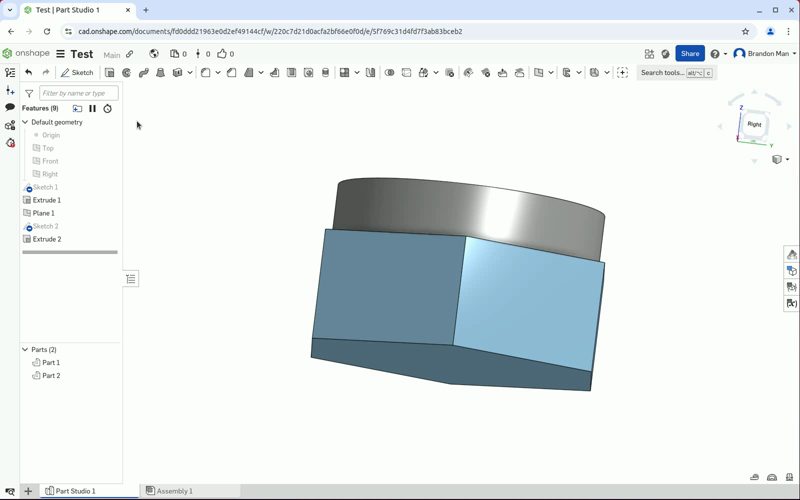
key(right, 3)
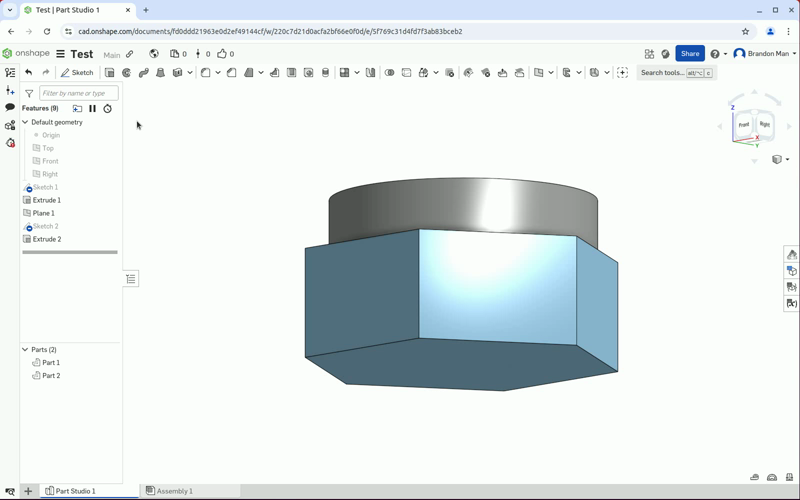
key(down, 3)
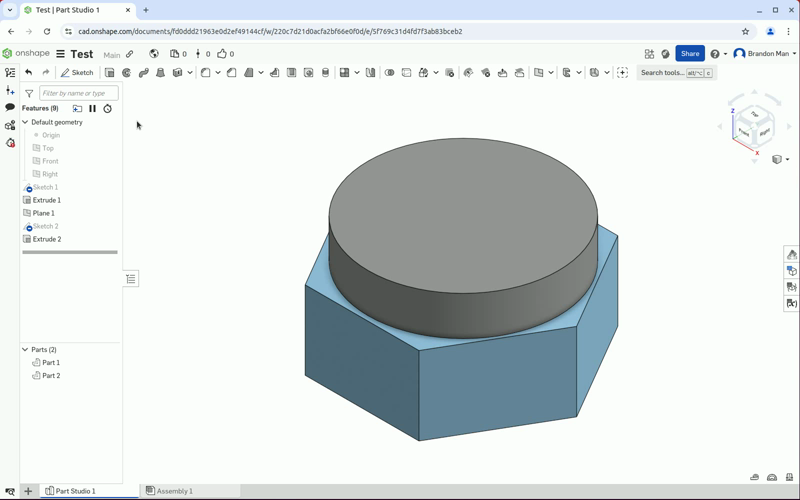
mouse_move(73, 189)
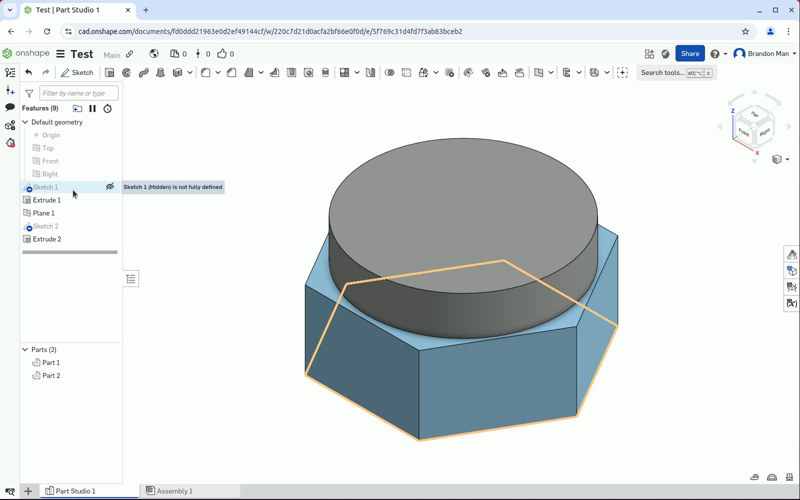
click(73, 189)